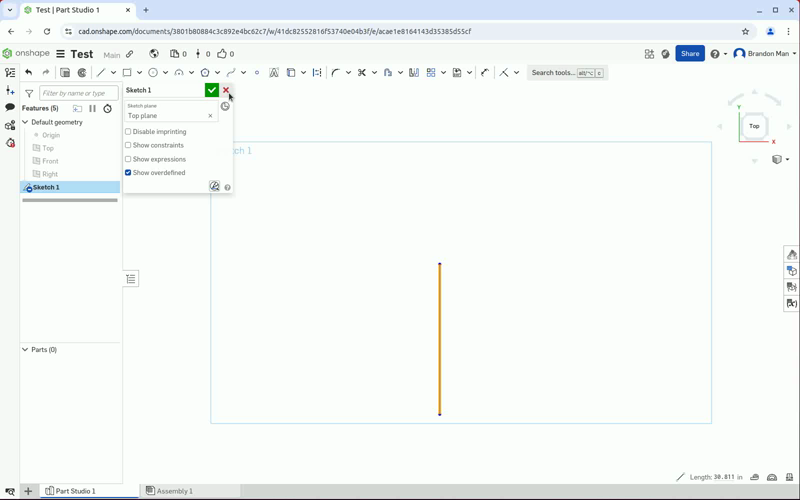
key(shift+h)
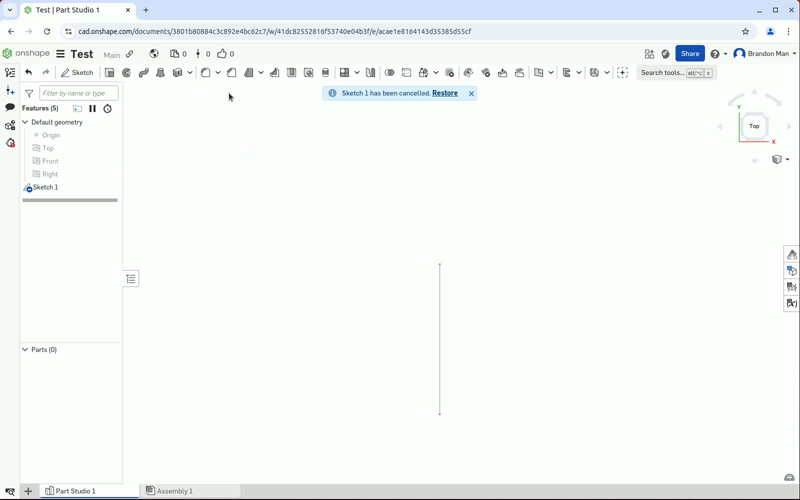
key(shift+s)
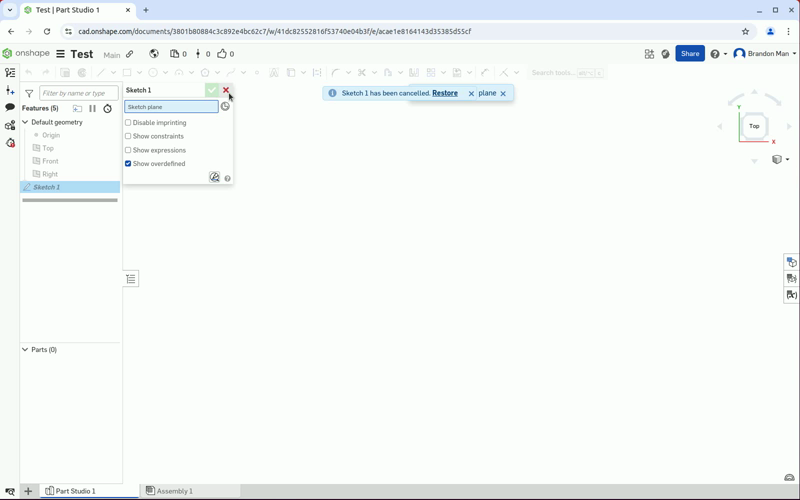
mouse_move(73, 150)
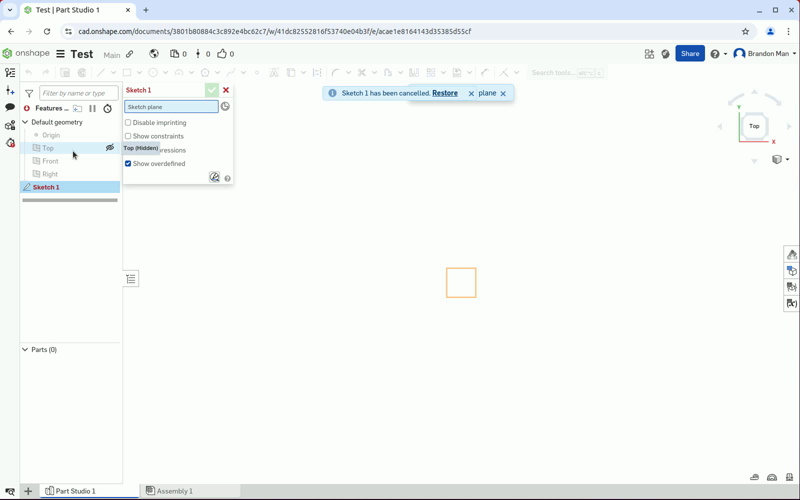
click(73, 150)
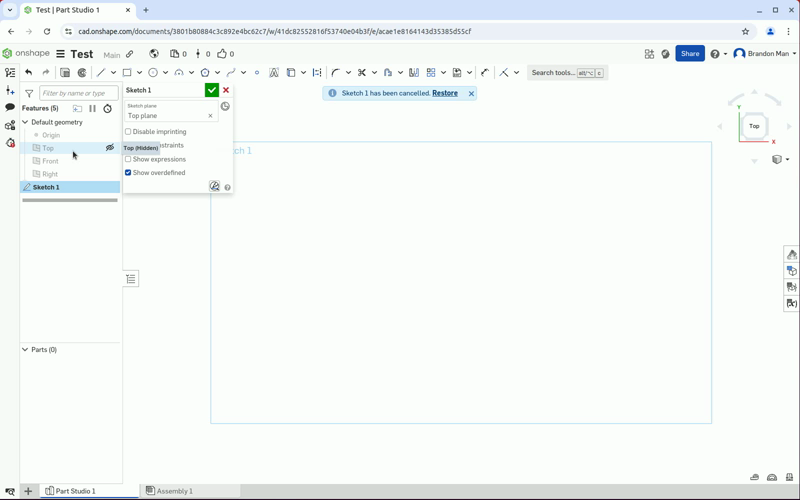
mouse_move(73, 352)
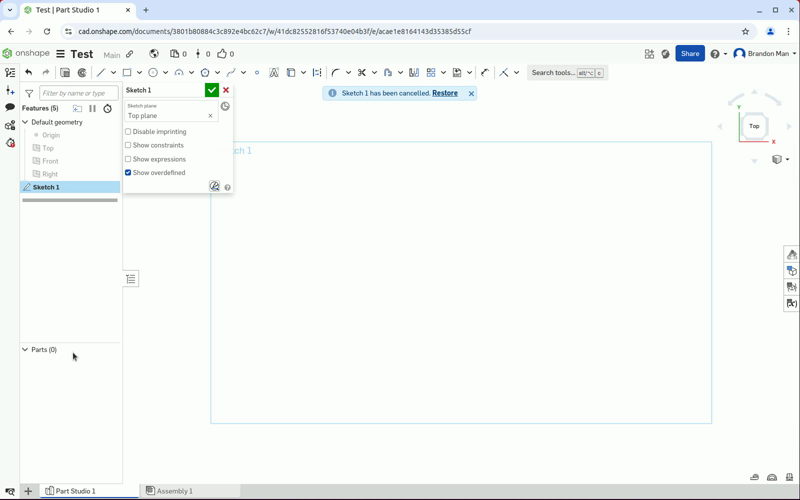
key(y)
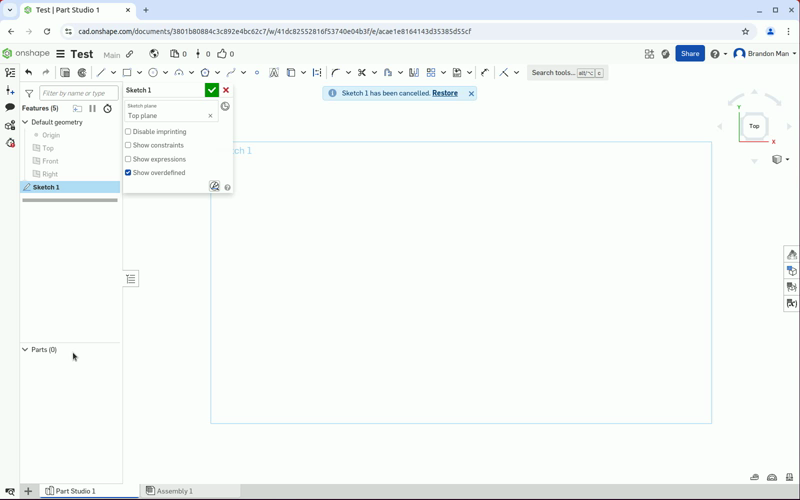
key(c)
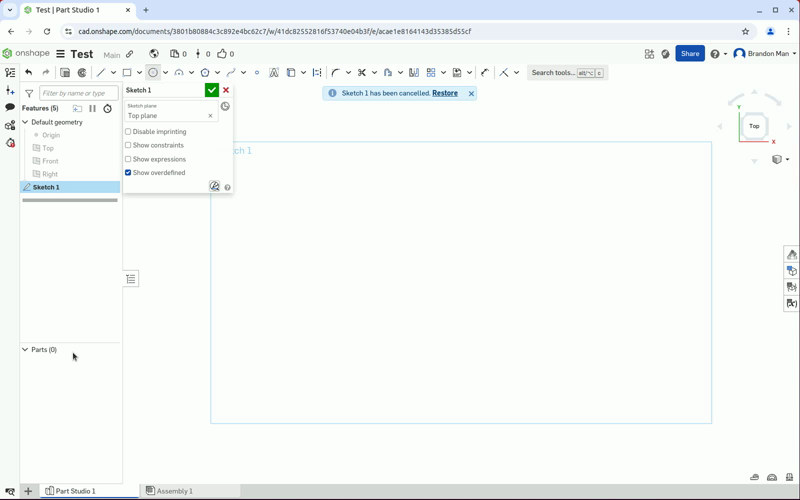
key_down(shift)
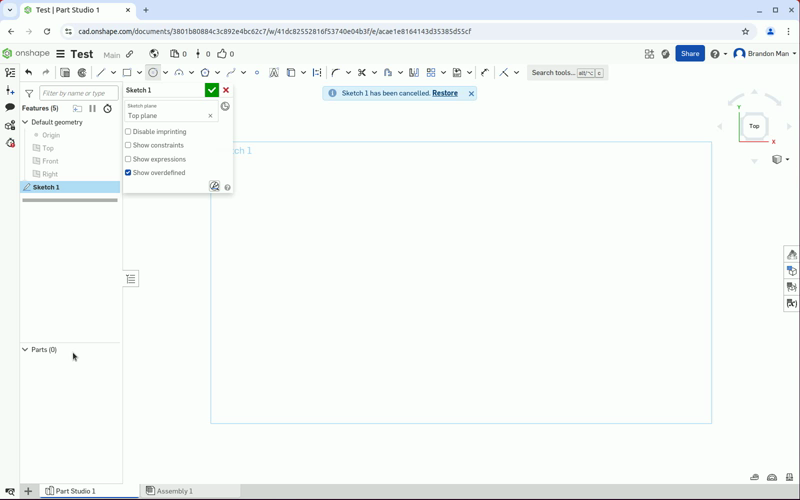
mouse_move(461, 282)
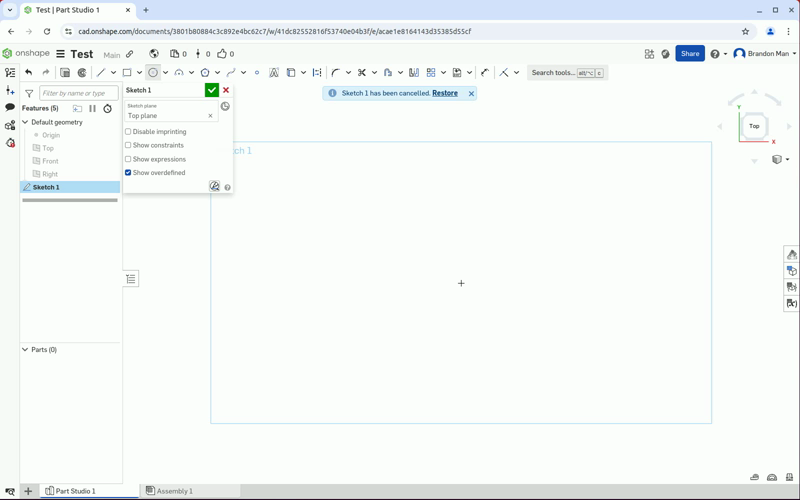
click(461, 282)
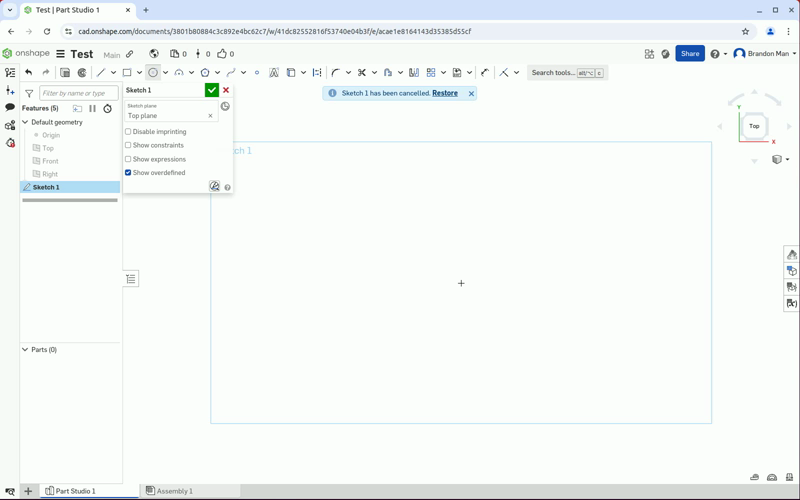
key_up(shift)
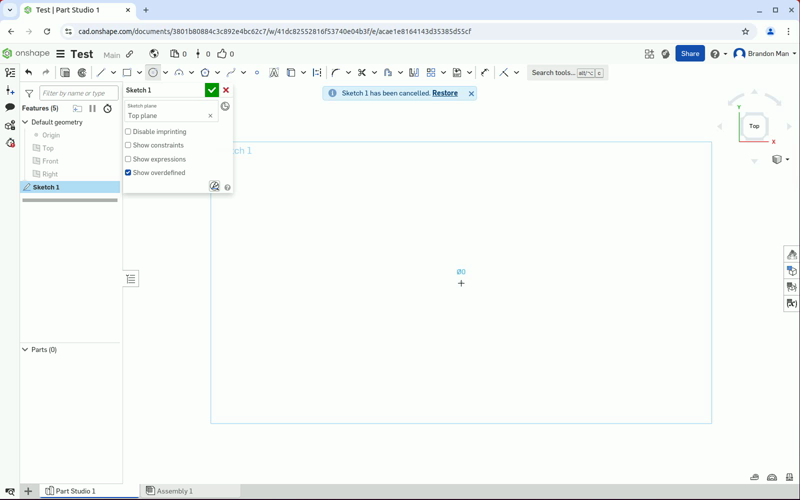
mouse_move(499, 282)
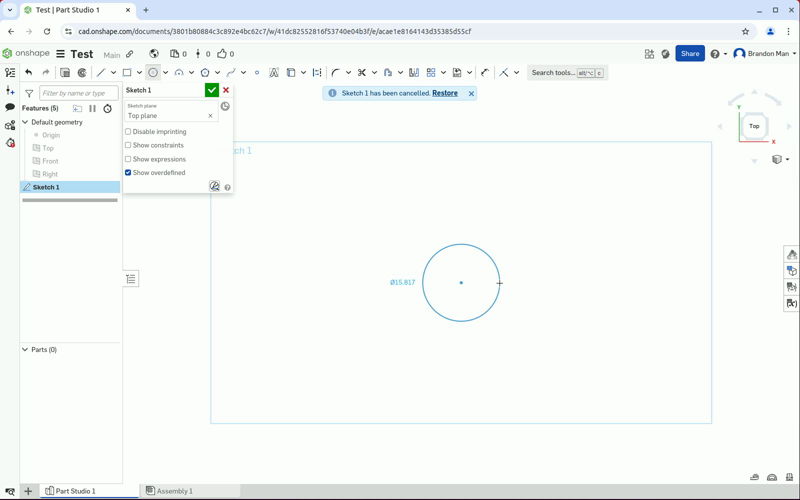
click(499, 282)
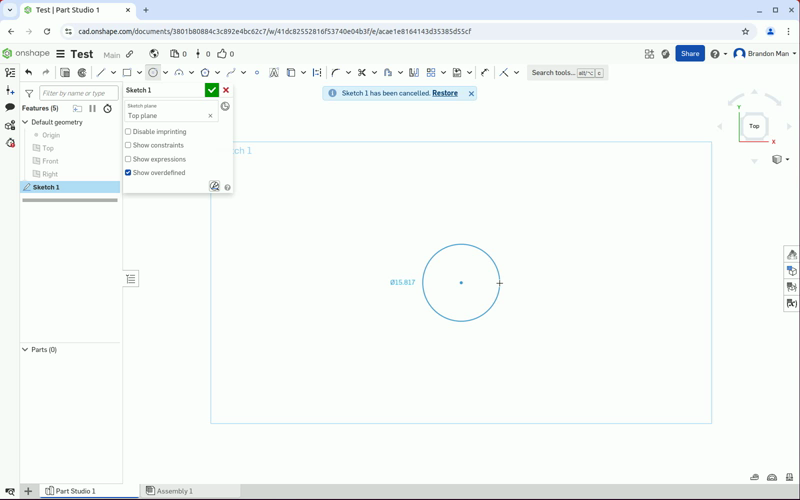
key(esc)
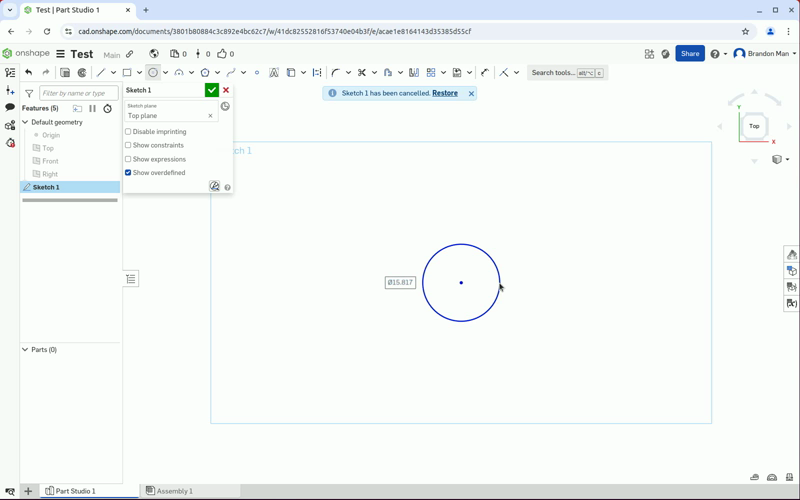
key(c)
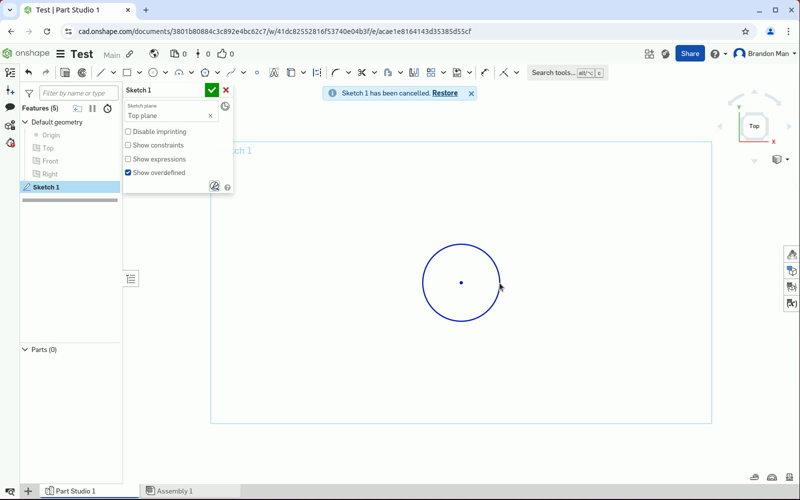
key_down(shift)
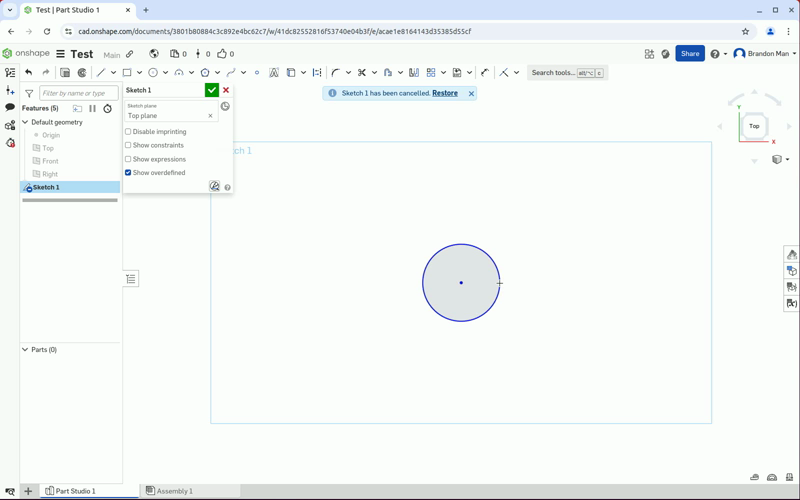
mouse_move(461, 282)
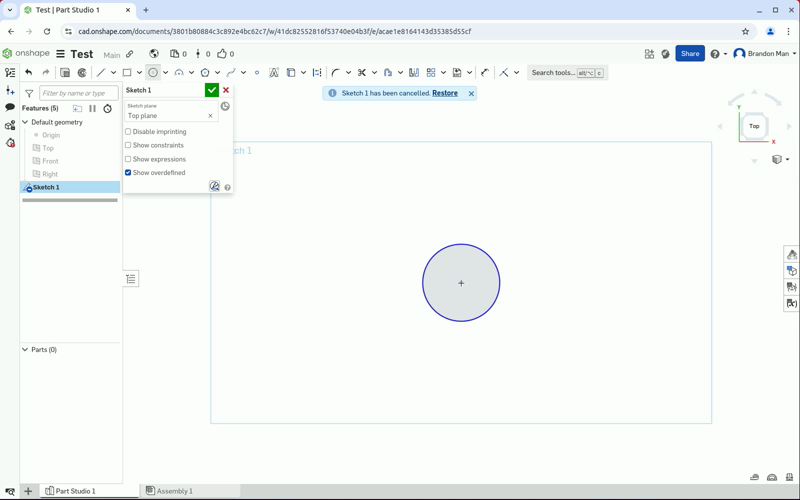
click(461, 282)
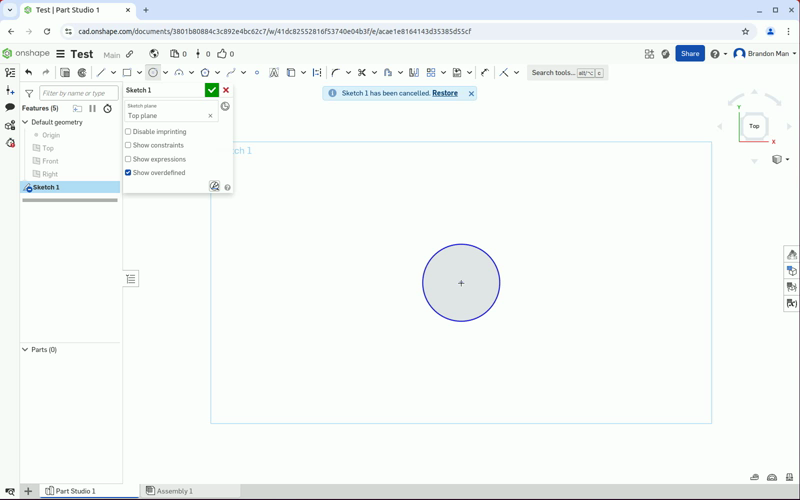
key_up(shift)
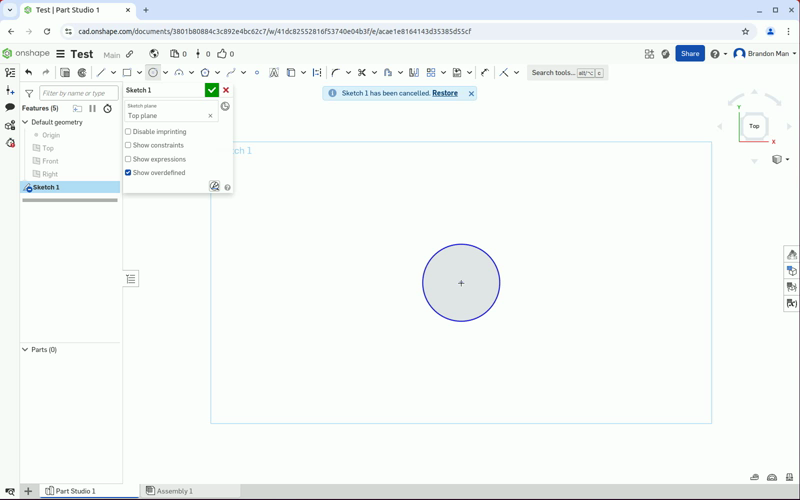
mouse_move(490, 282)
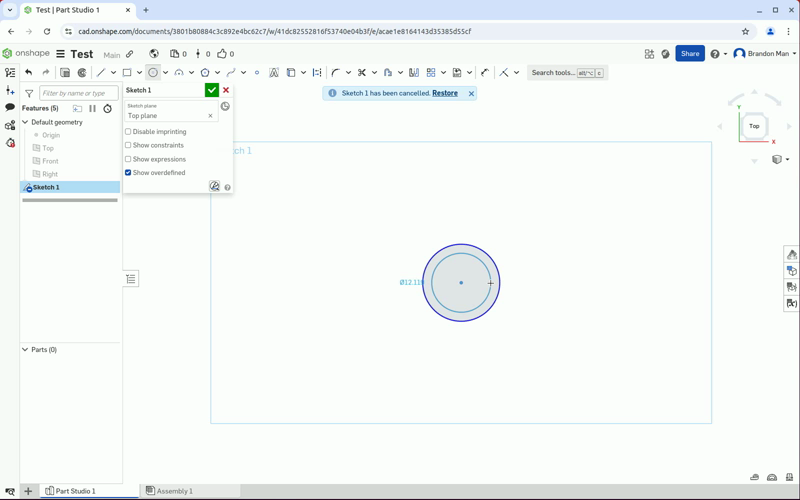
click(490, 282)
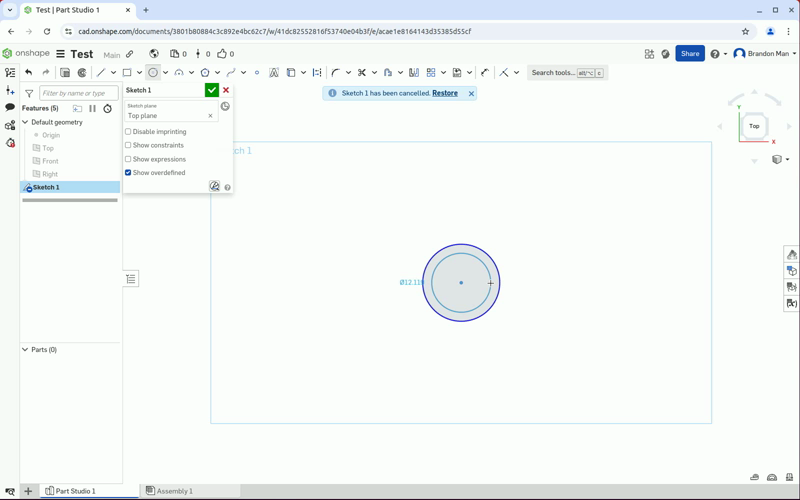
key(esc)
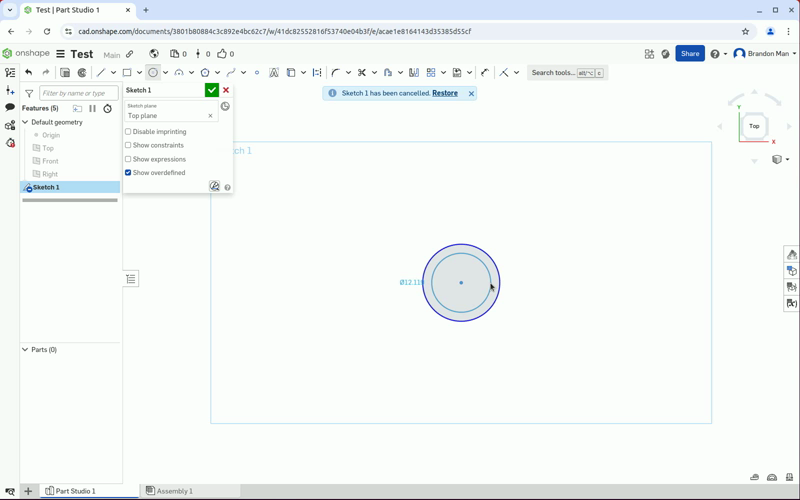
mouse_move(427, 279)
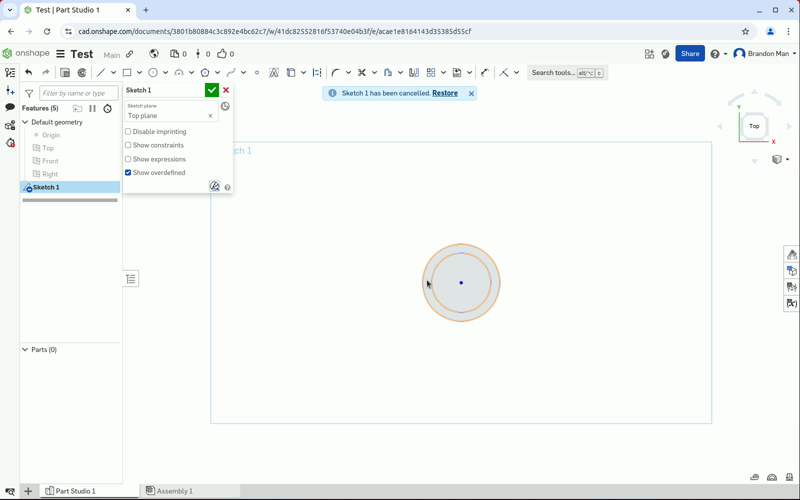
click(427, 279)
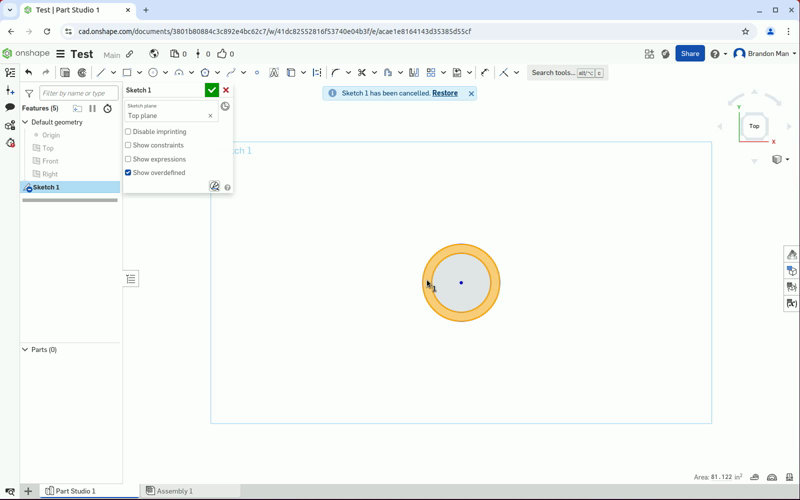
mouse_move(73, 352)
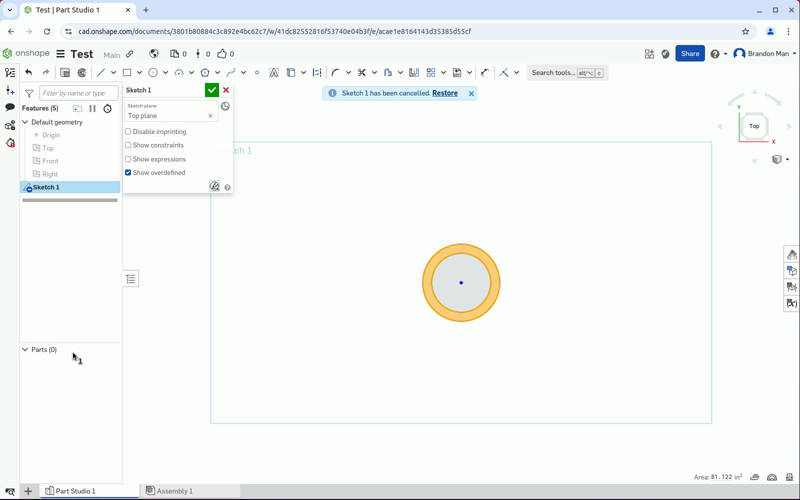
key(shift+y)
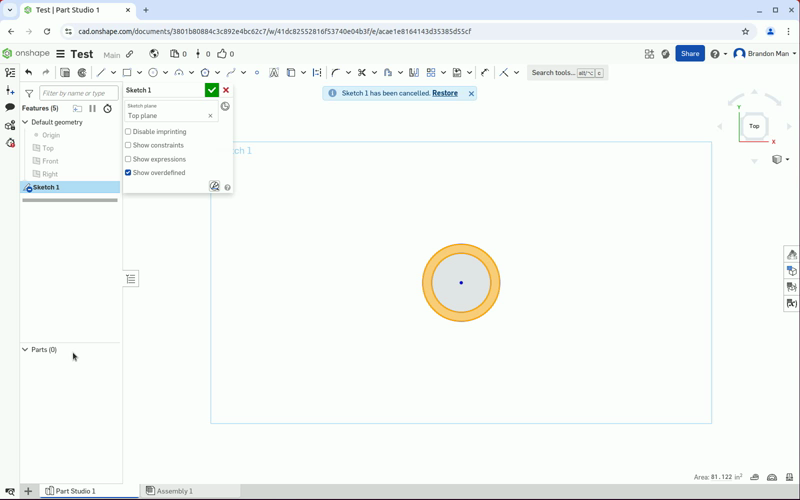
key(shift+e)
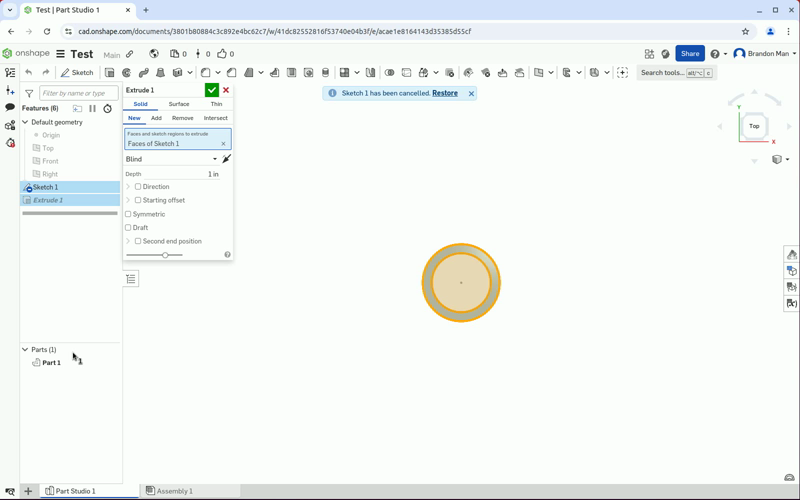
mouse_move(143, 106)
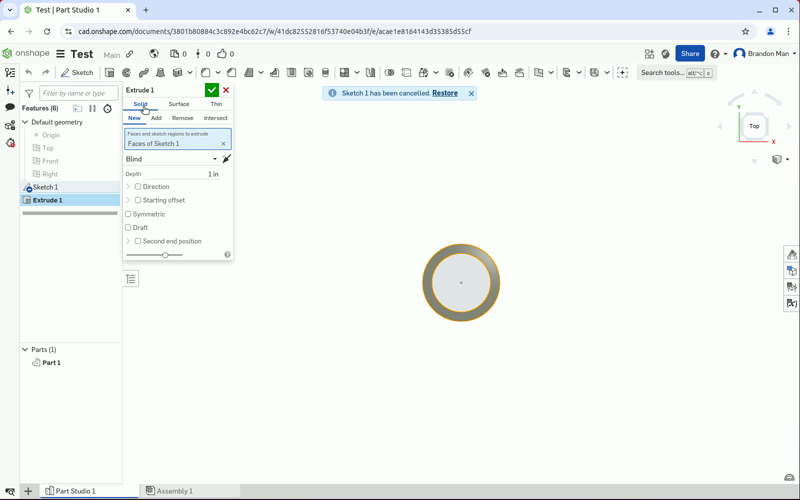
click(143, 106)
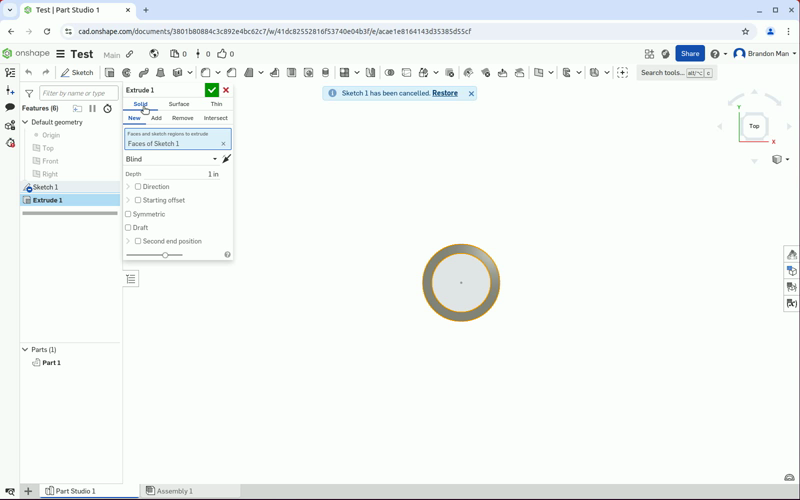
mouse_move(137, 120)
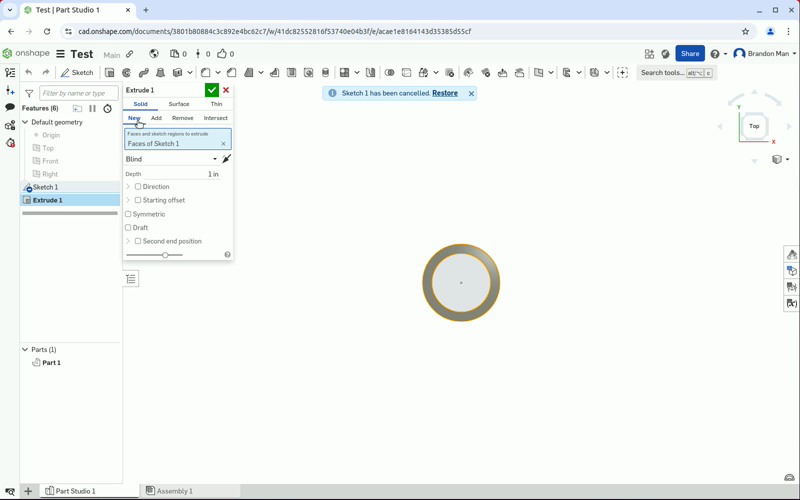
click(137, 120)
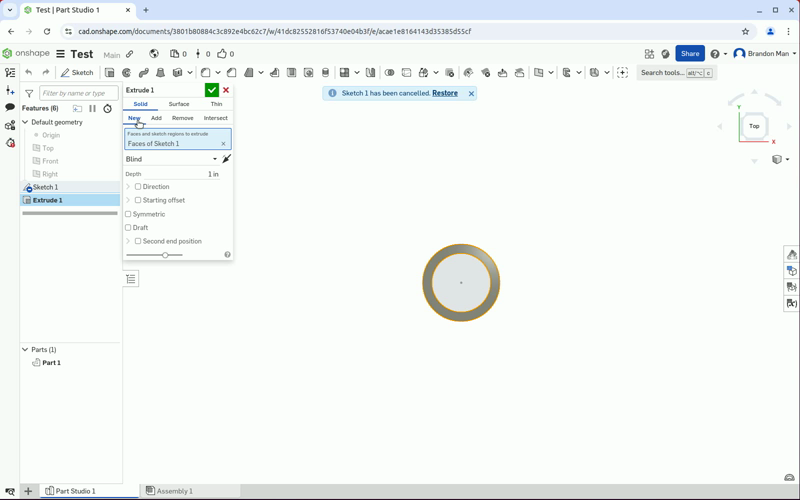
key(tab, 4)
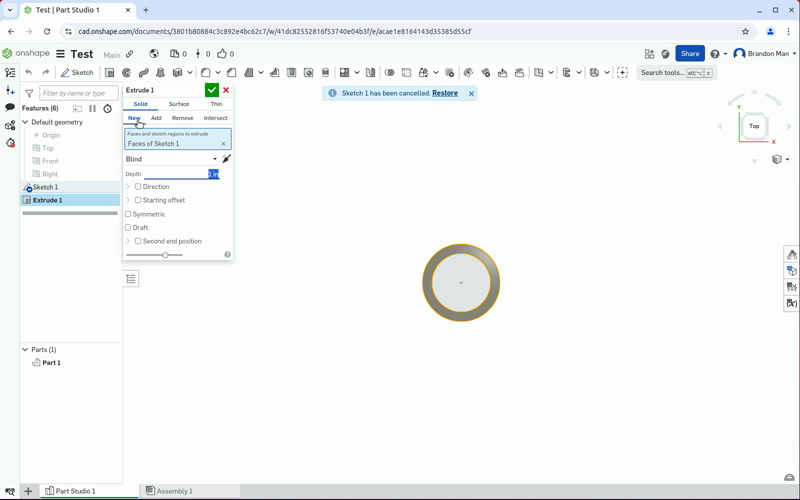
text(-23.108)
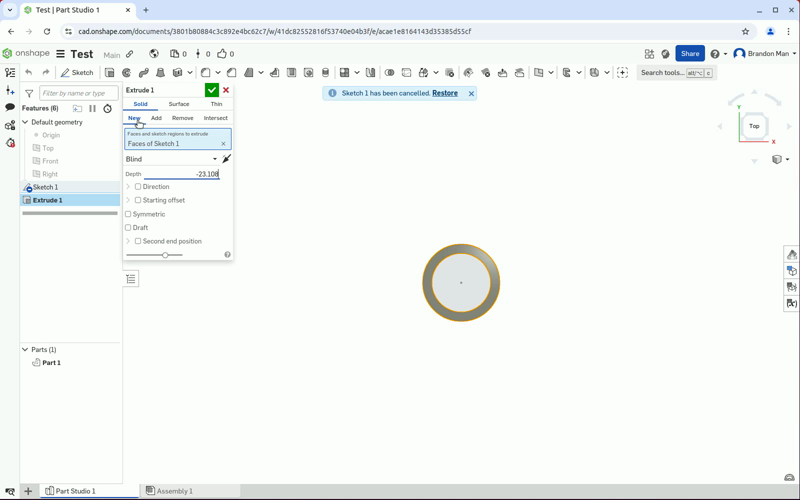
key(enter)
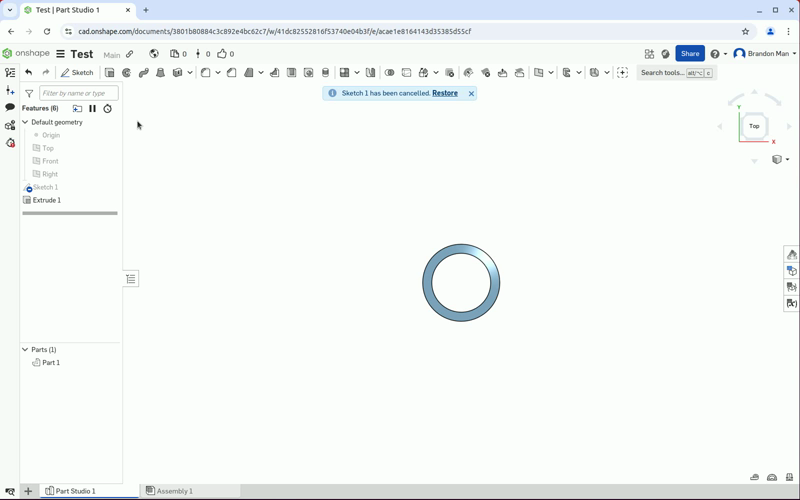
key(shift+h)
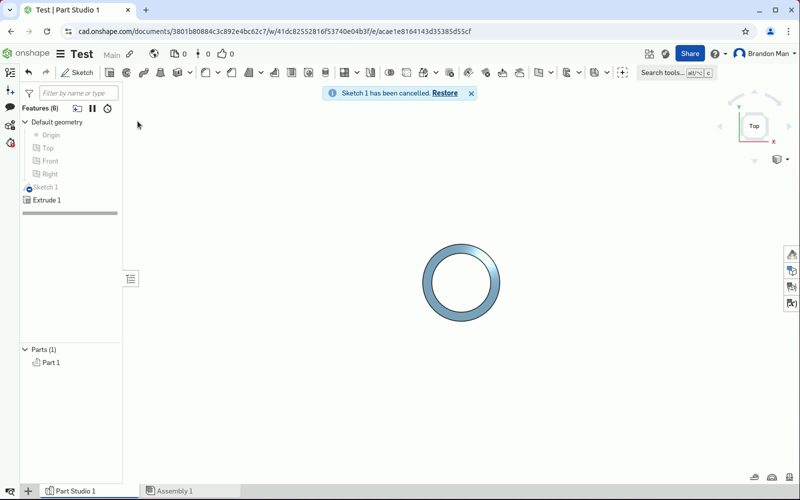
key(shift+h)
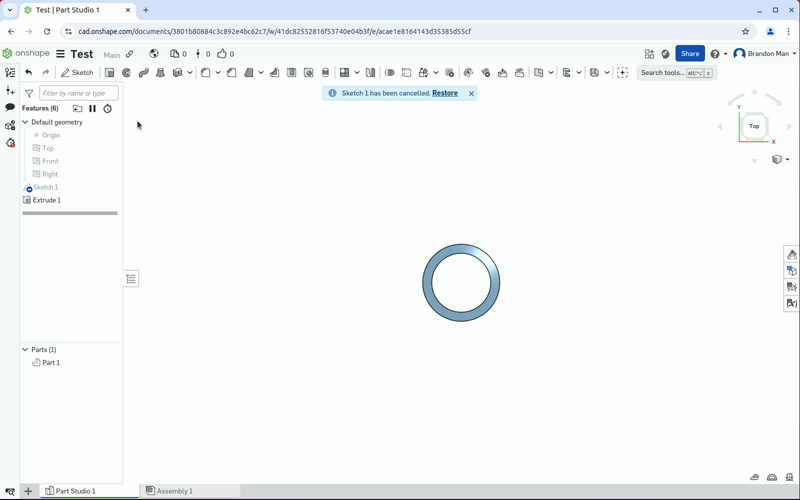
mouse_move(73, 189)
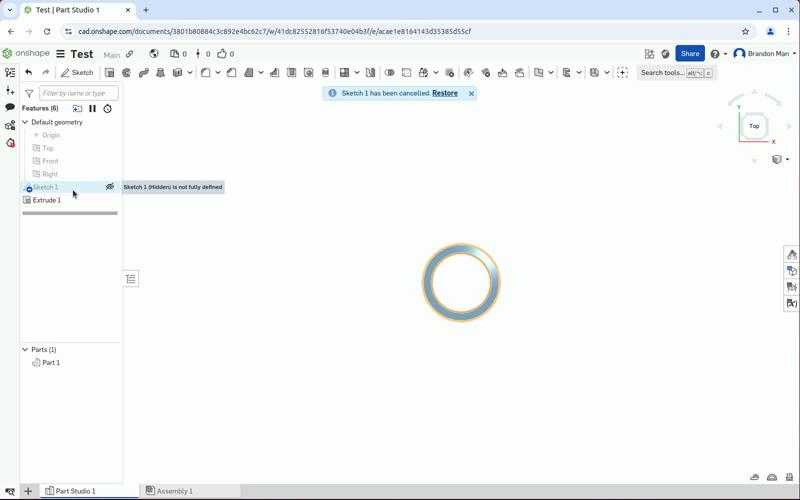
click(73, 189)
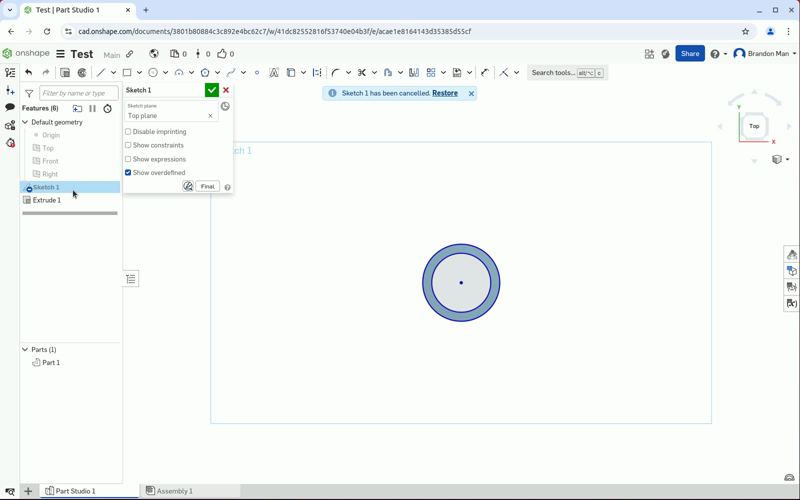
mouse_move(229, 92)
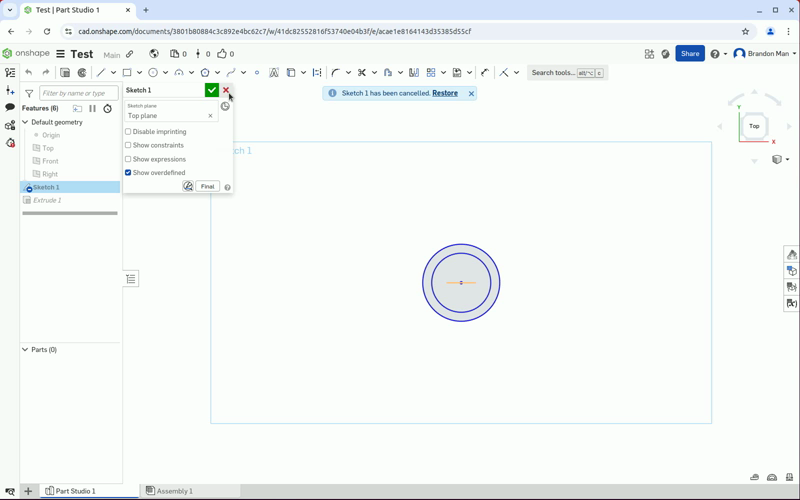
click(229, 92)
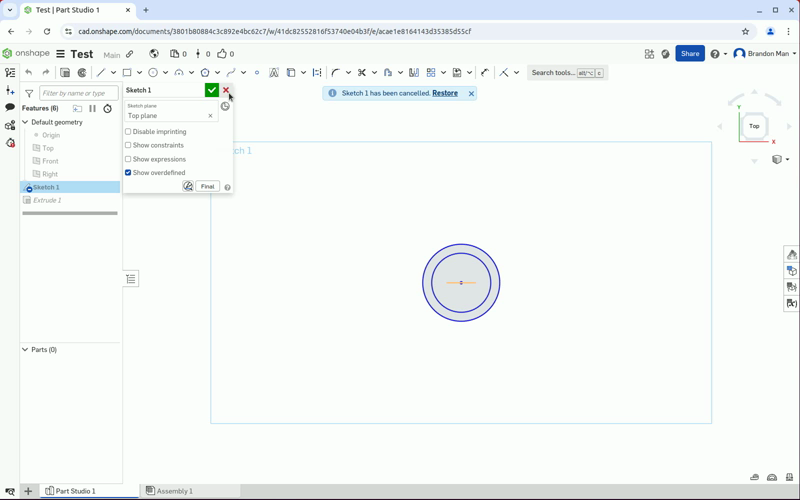
key(shift+s)
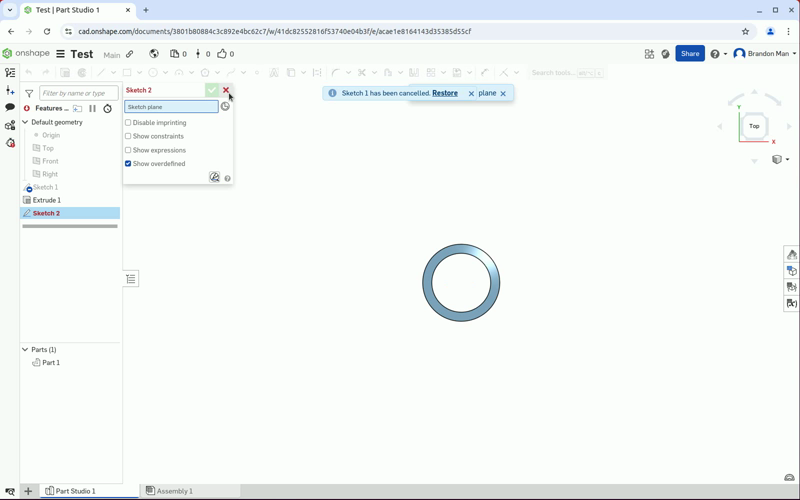
mouse_move(73, 150)
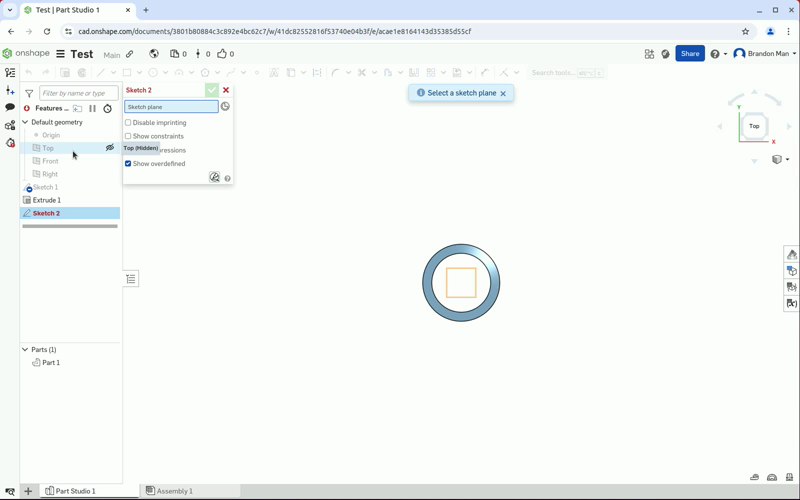
click(73, 150)
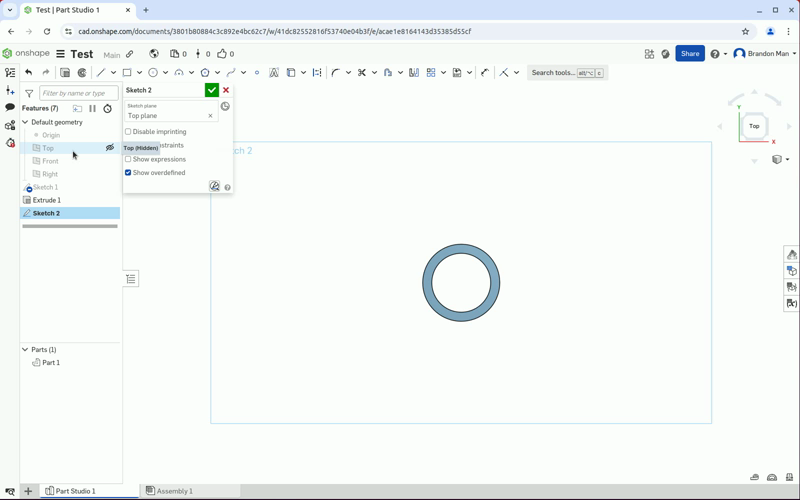
mouse_move(73, 352)
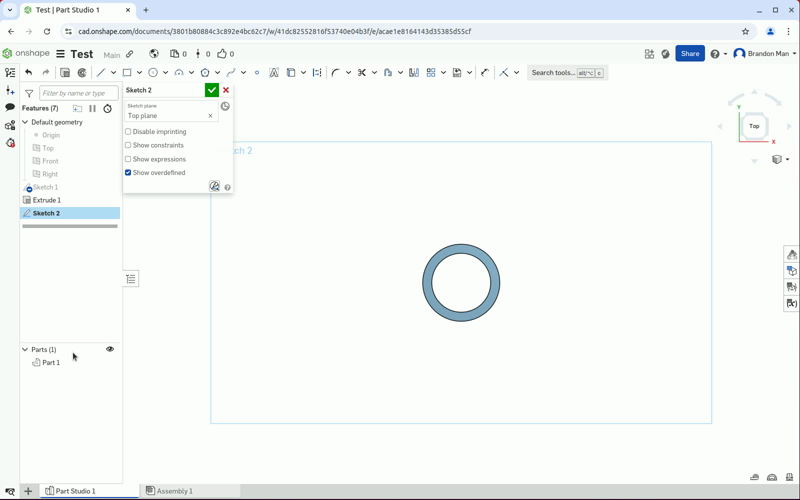
key(y)
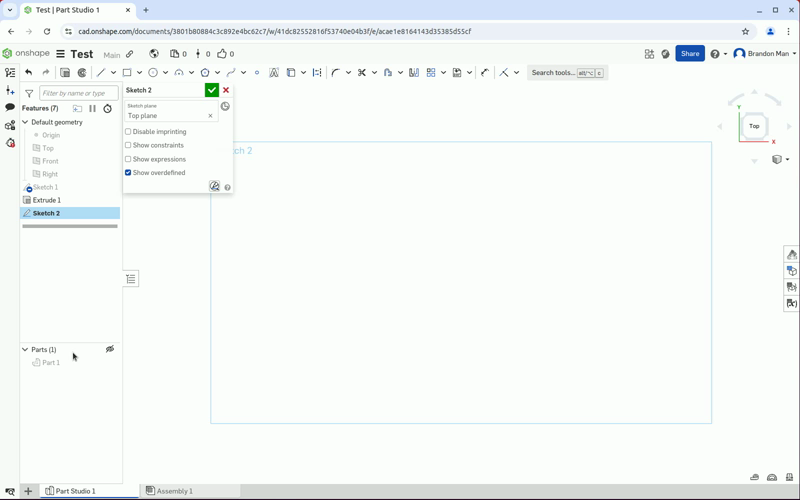
key(c)
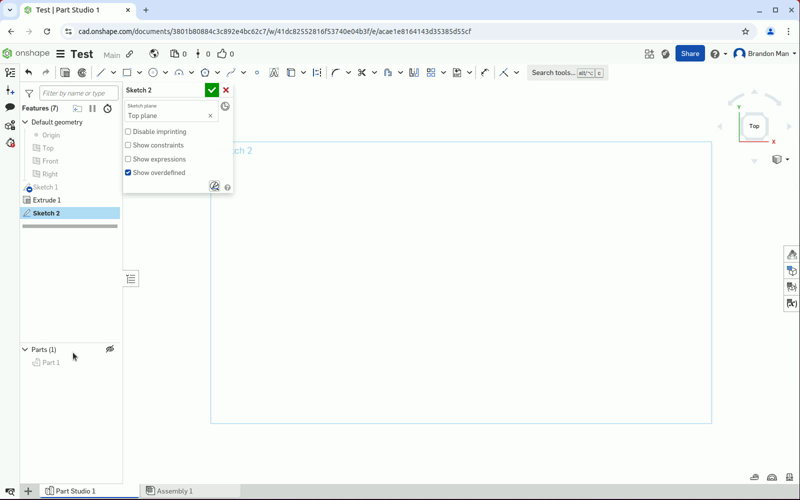
key_down(shift)
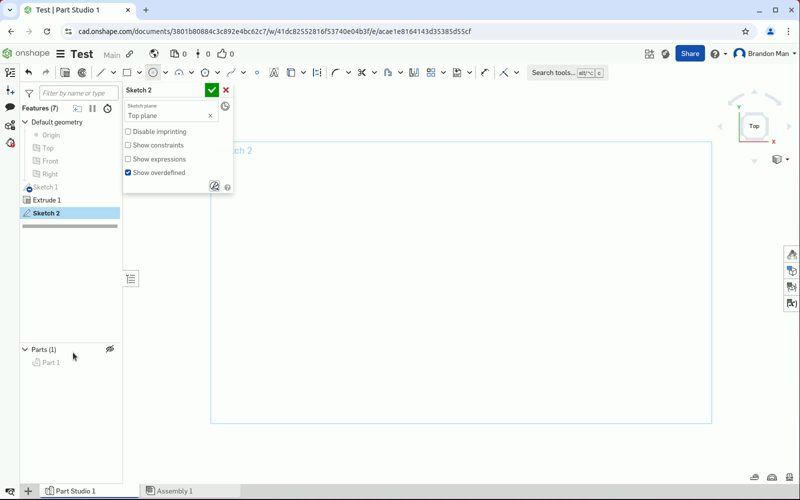
mouse_move(461, 282)
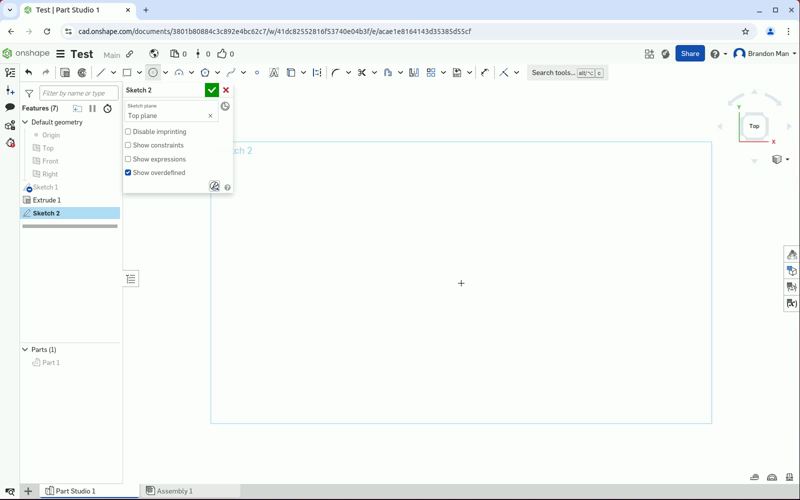
click(461, 282)
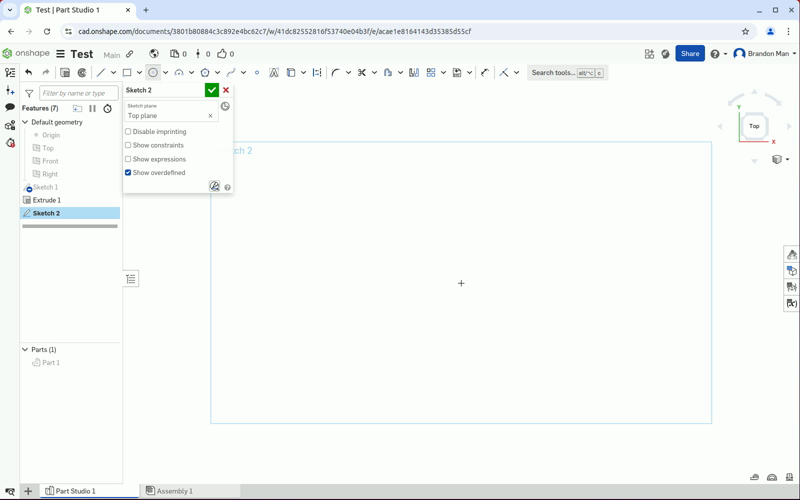
key_up(shift)
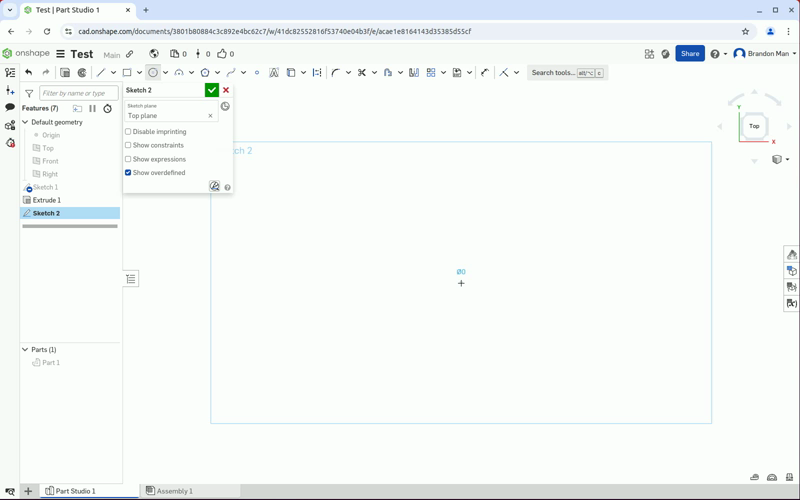
mouse_move(514, 282)
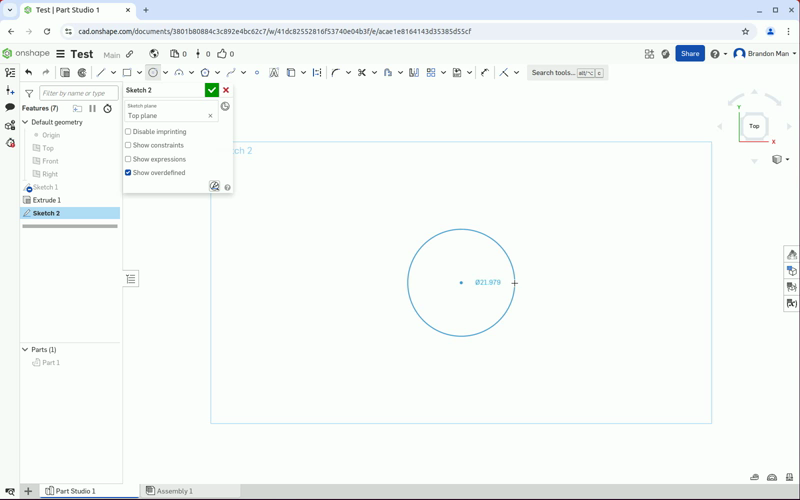
click(514, 282)
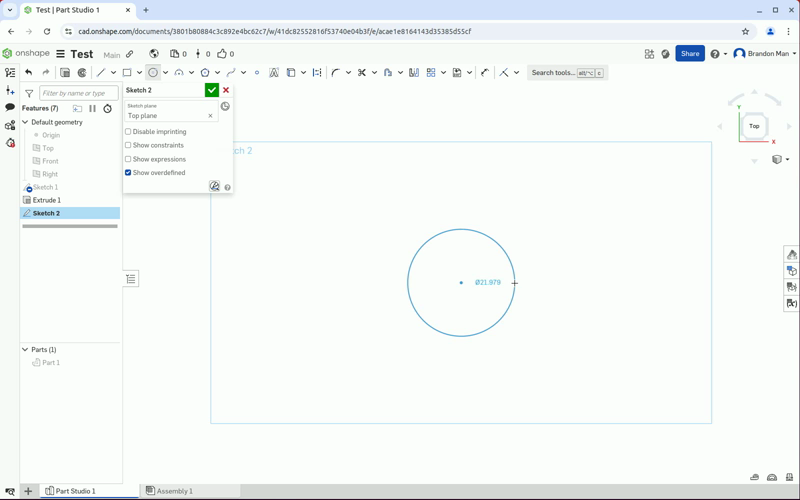
key(esc)
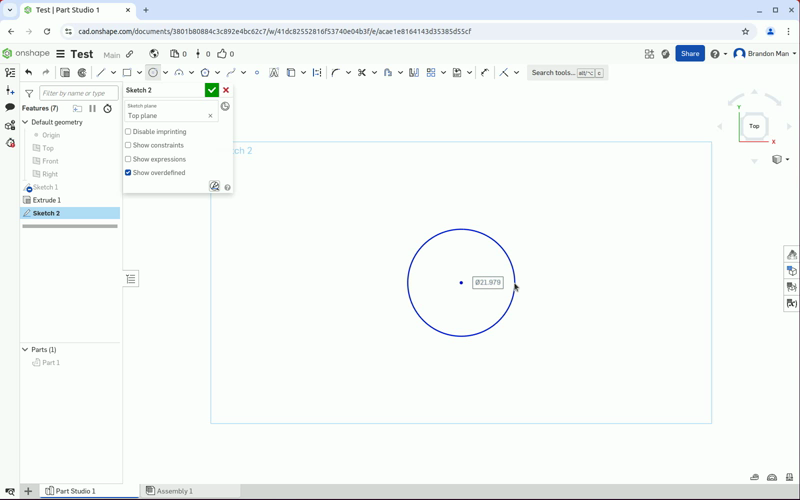
key(c)
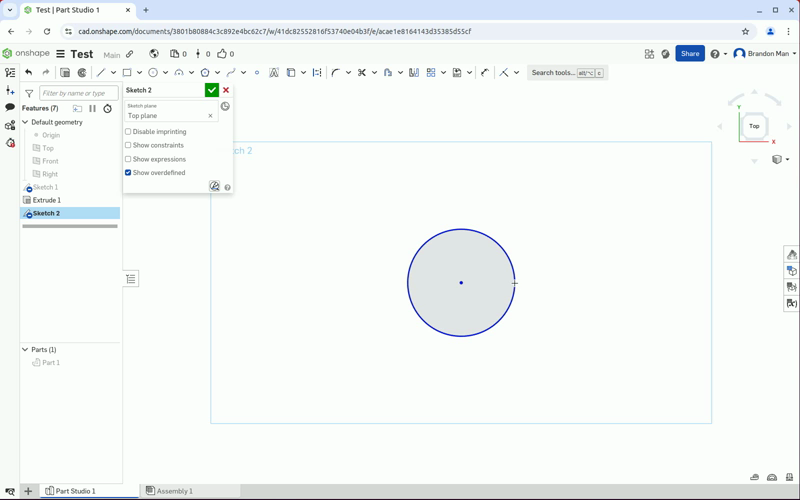
key_down(shift)
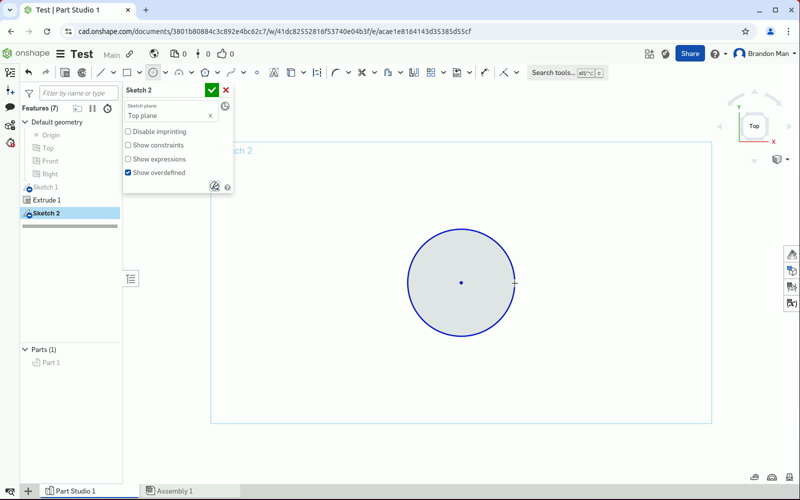
mouse_move(461, 282)
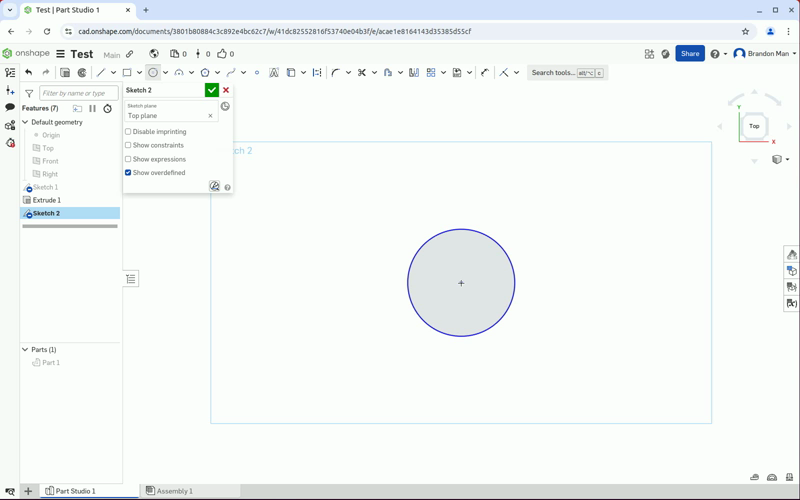
click(461, 282)
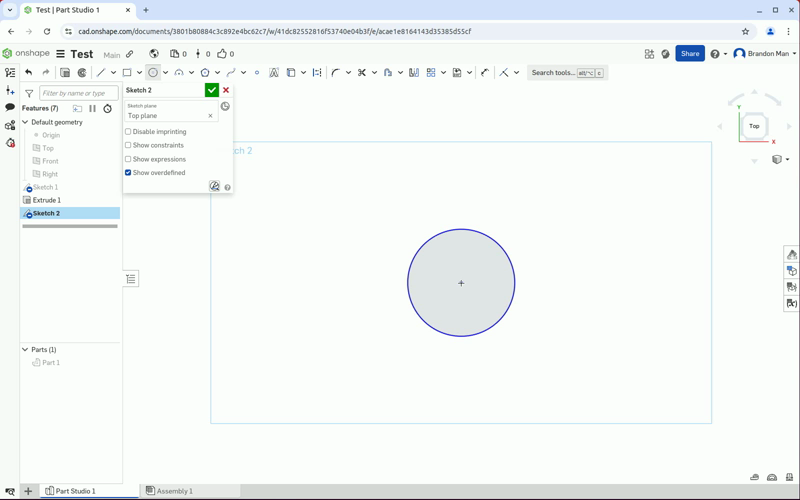
key_up(shift)
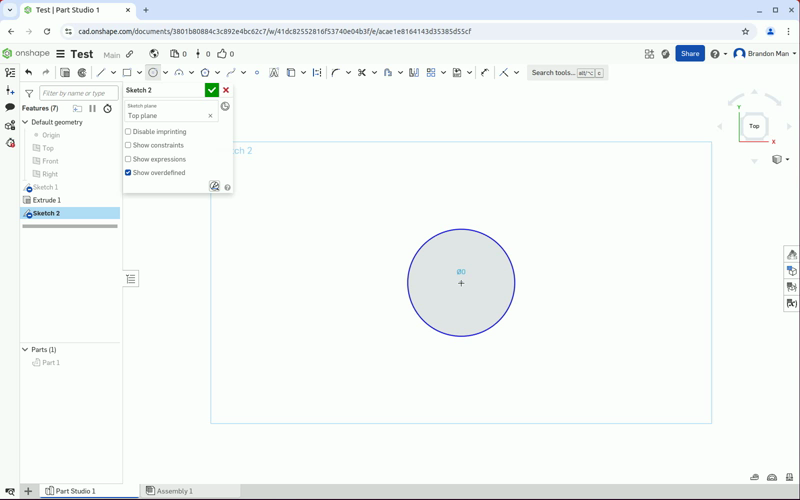
mouse_move(500, 282)
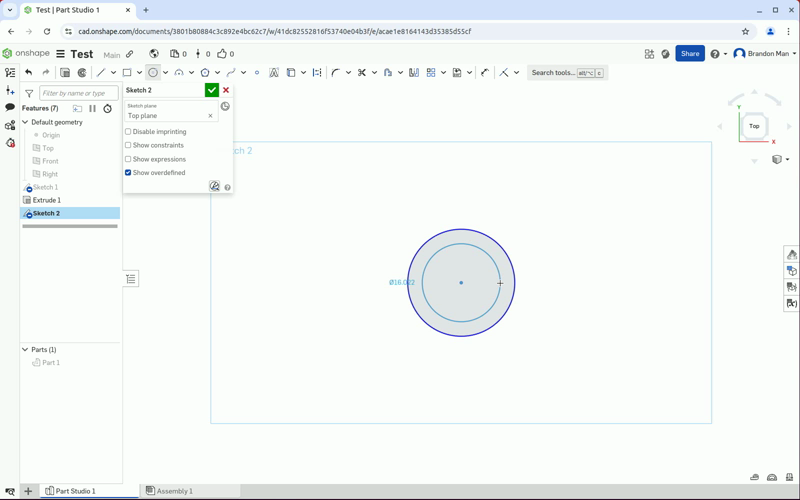
click(500, 282)
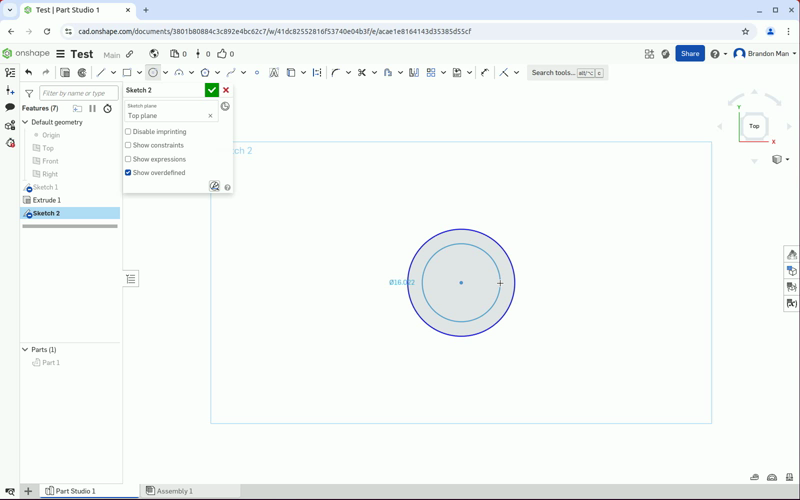
key(esc)
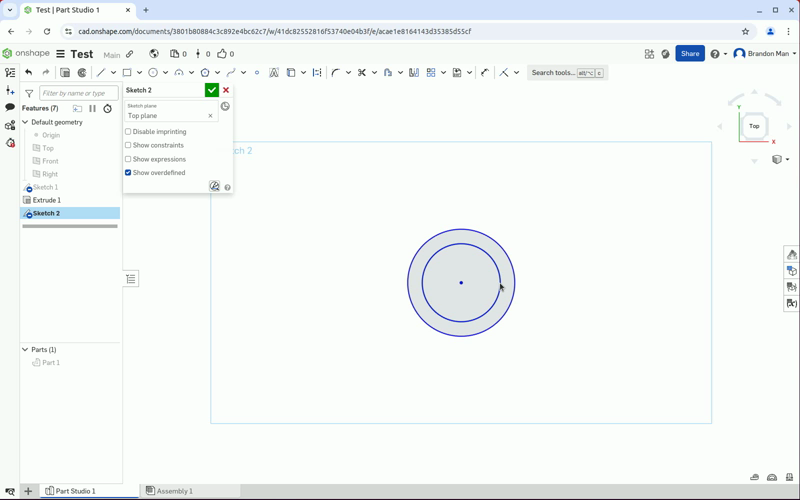
mouse_move(444, 323)
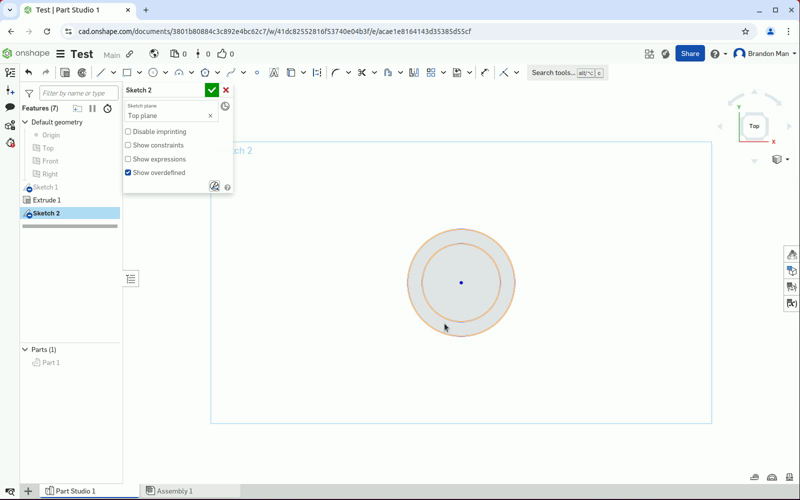
click(444, 323)
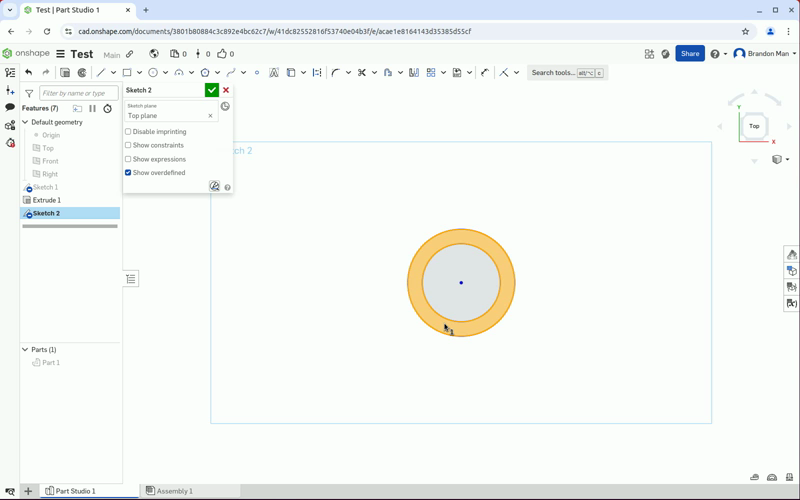
mouse_move(73, 352)
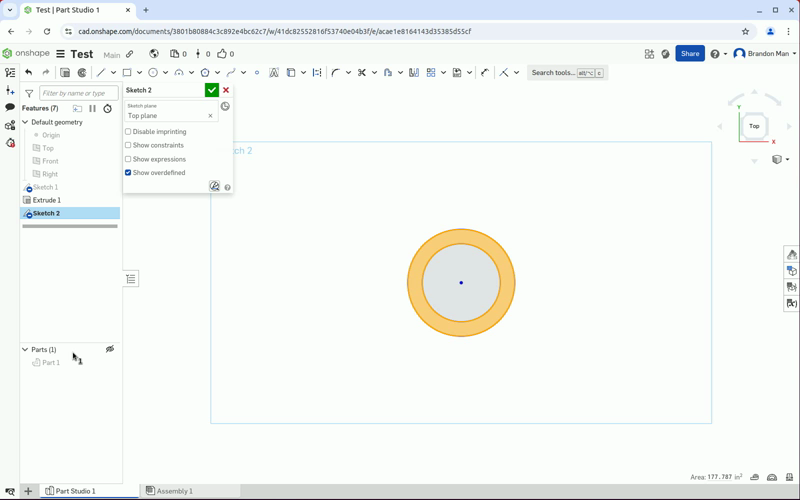
key(shift+y)
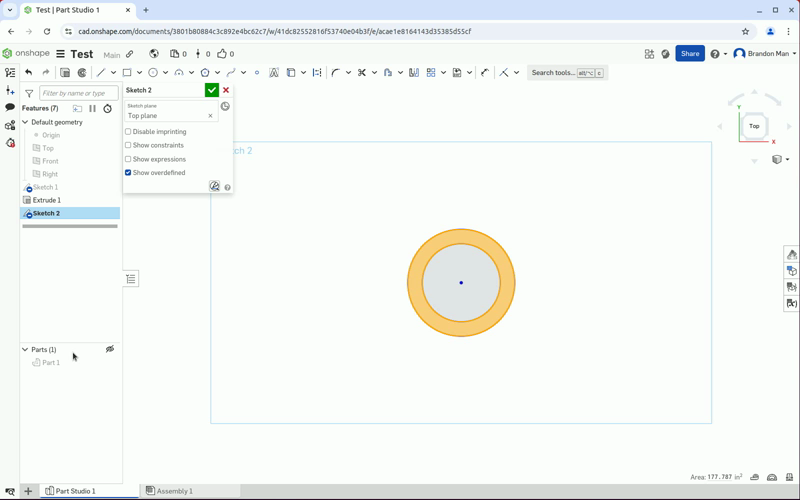
key(shift+e)
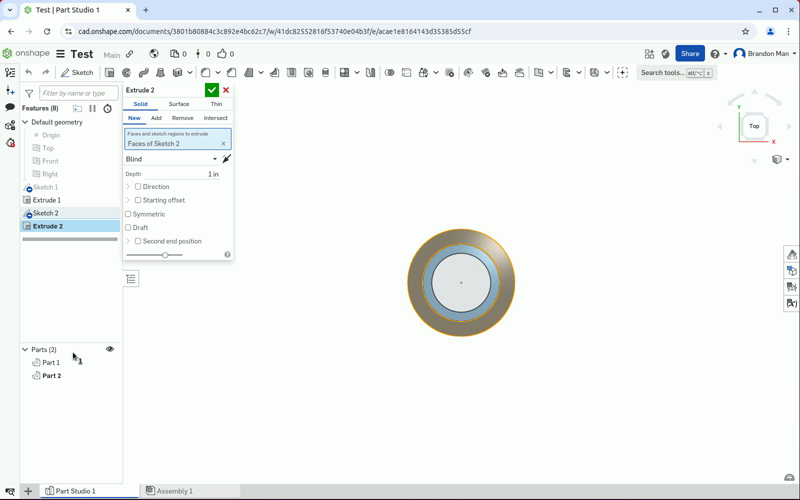
mouse_move(143, 106)
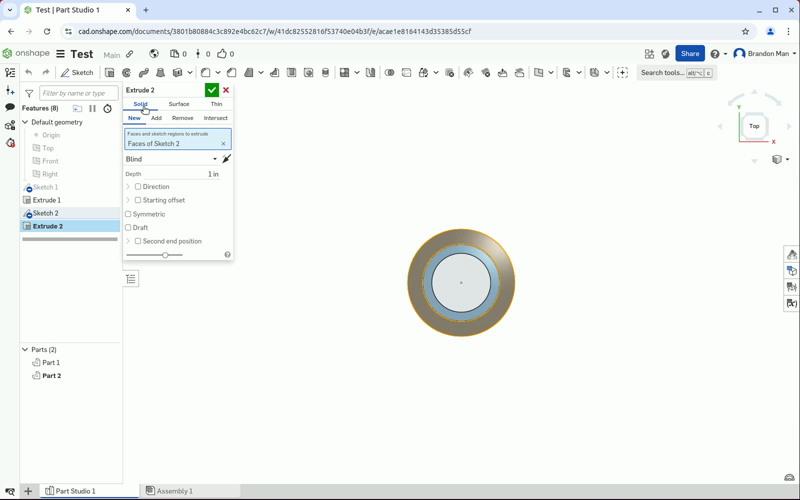
click(143, 106)
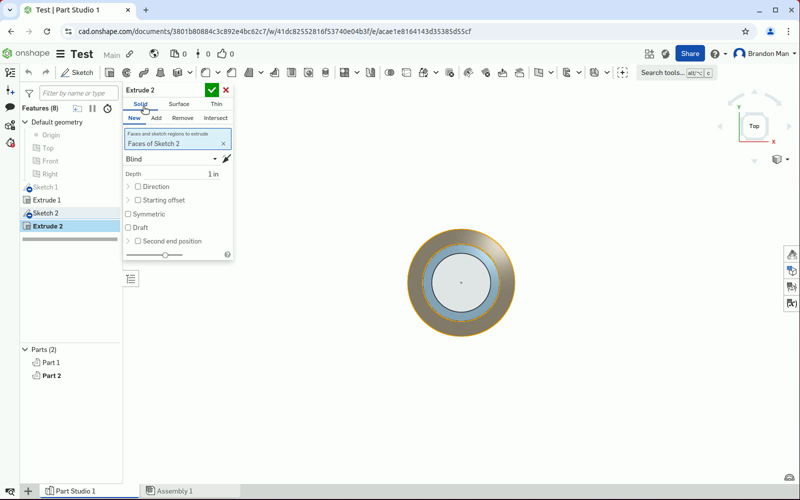
mouse_move(137, 120)
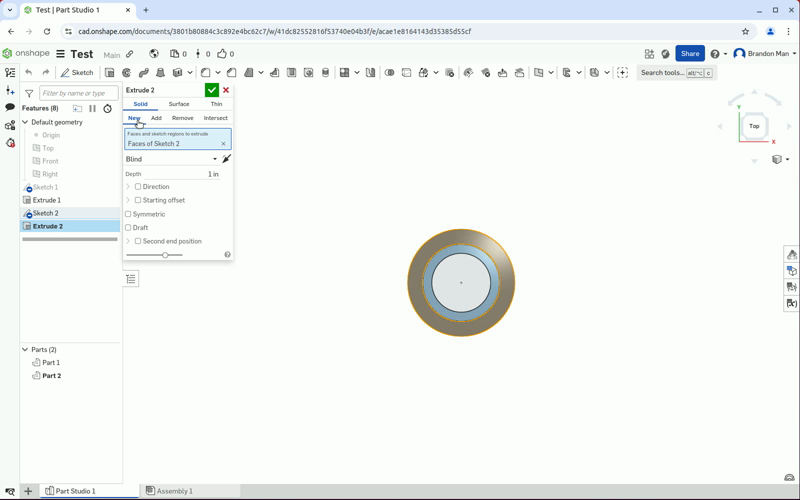
click(137, 120)
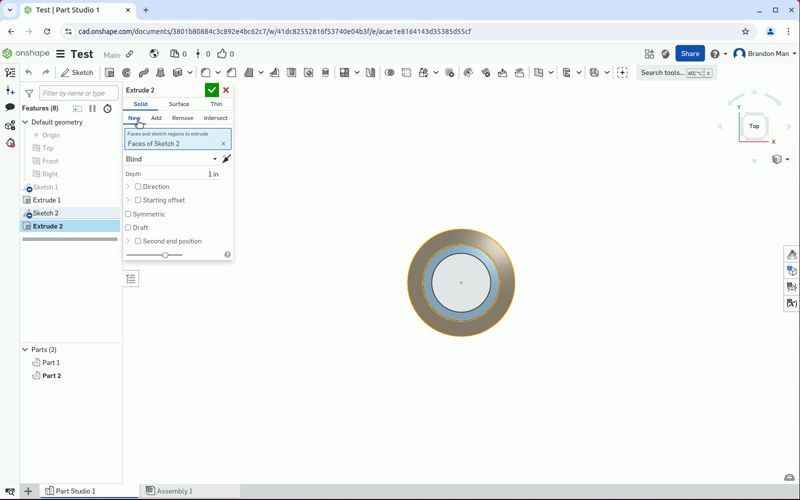
key(tab, 4)
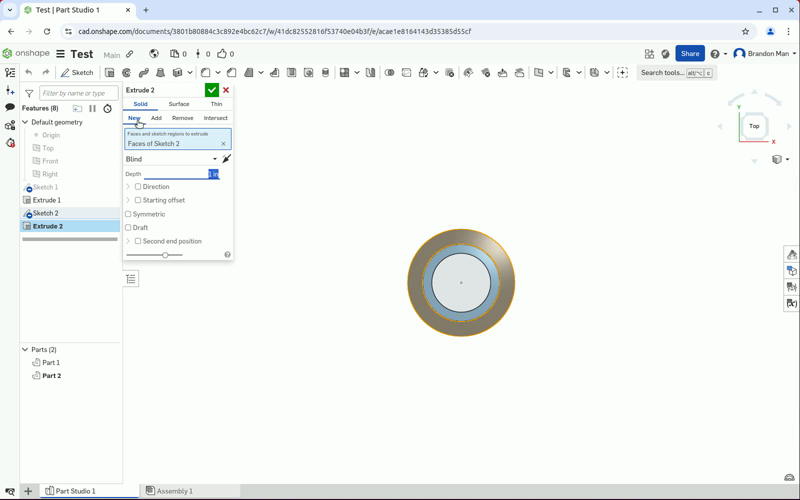
text(2.166)
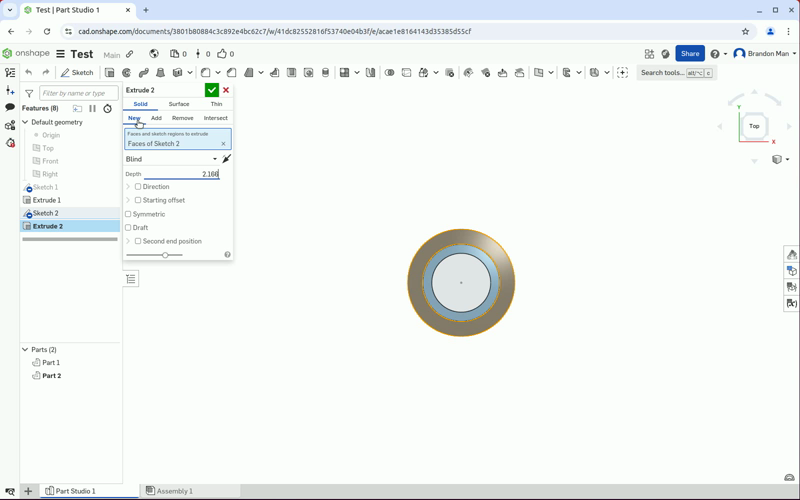
key(enter)
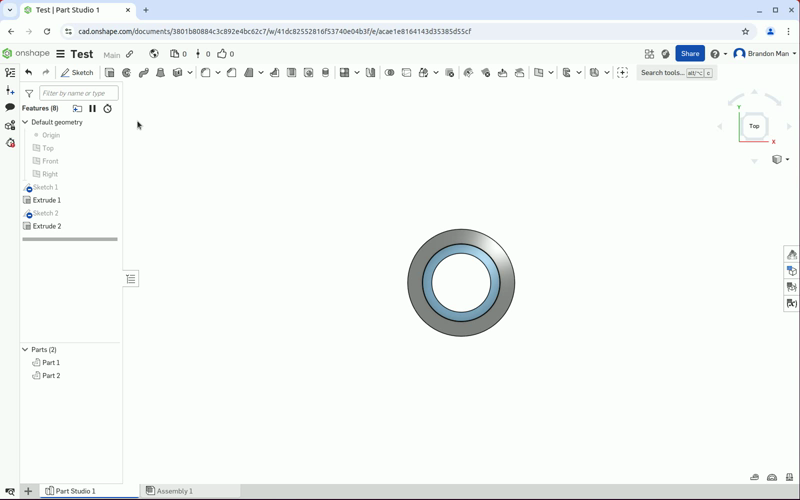
key(shift+h)
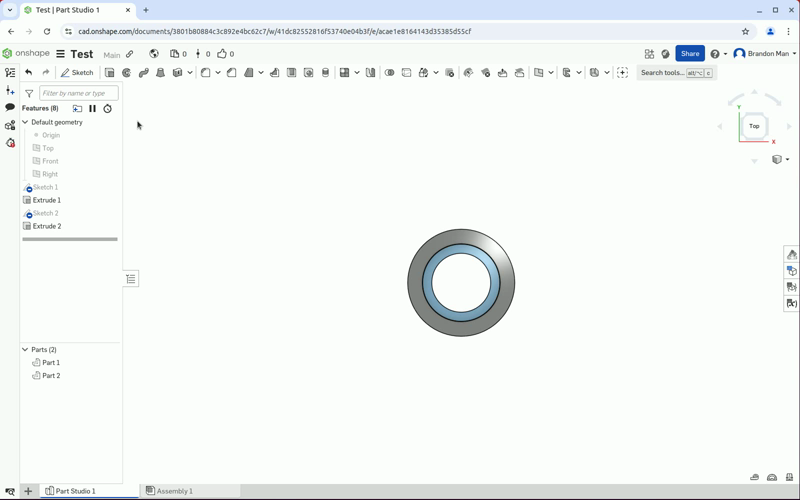
key(shift+h)
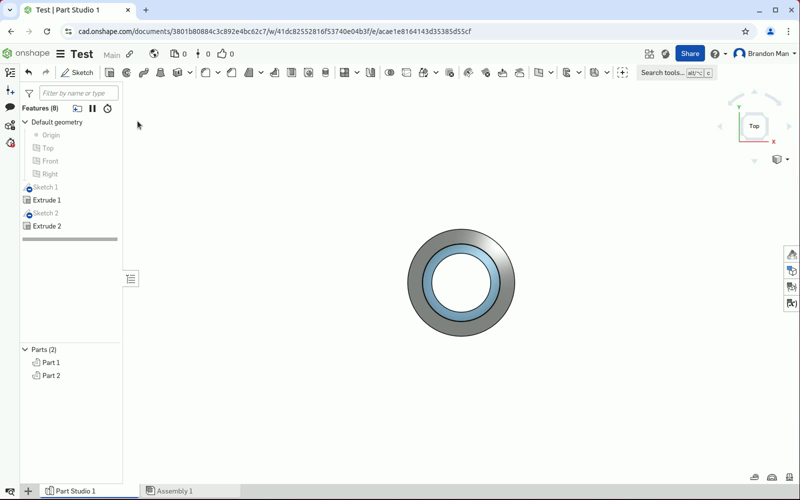
mouse_move(73, 189)
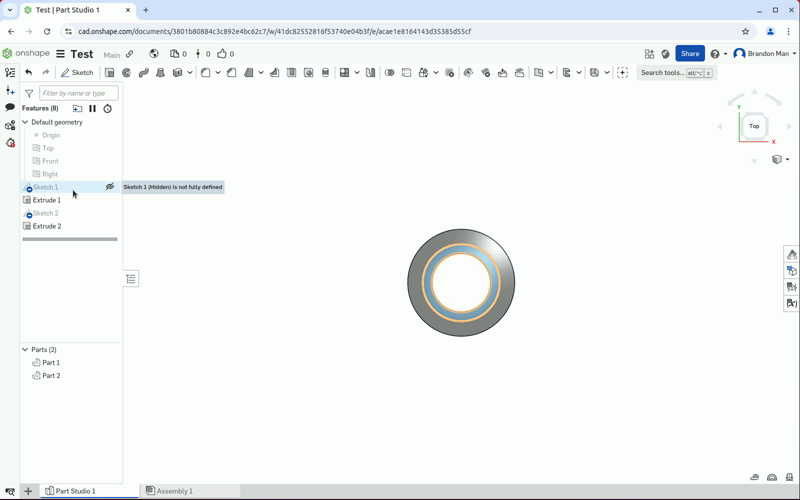
click(73, 189)
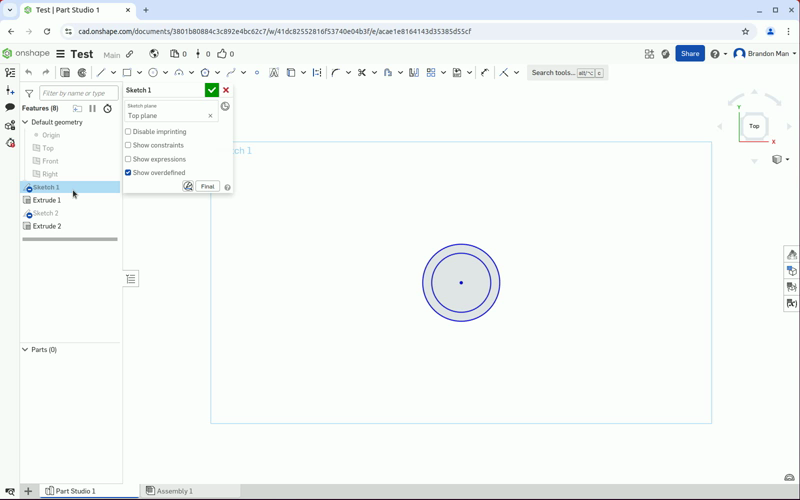
mouse_move(229, 92)
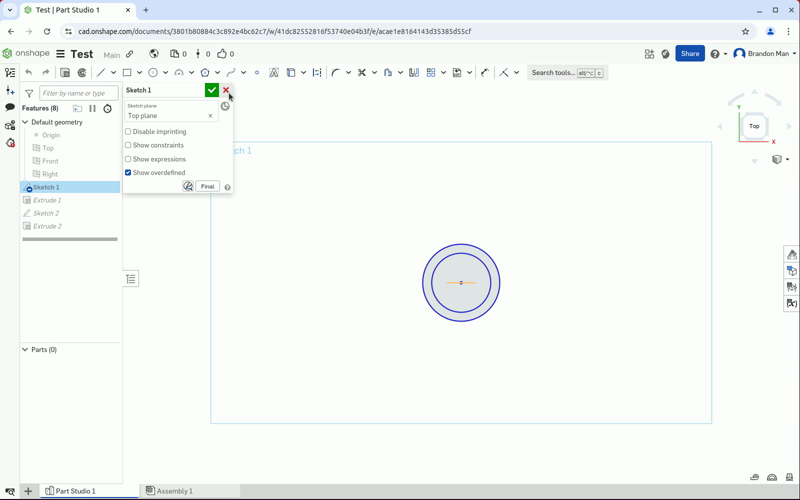
click(229, 92)
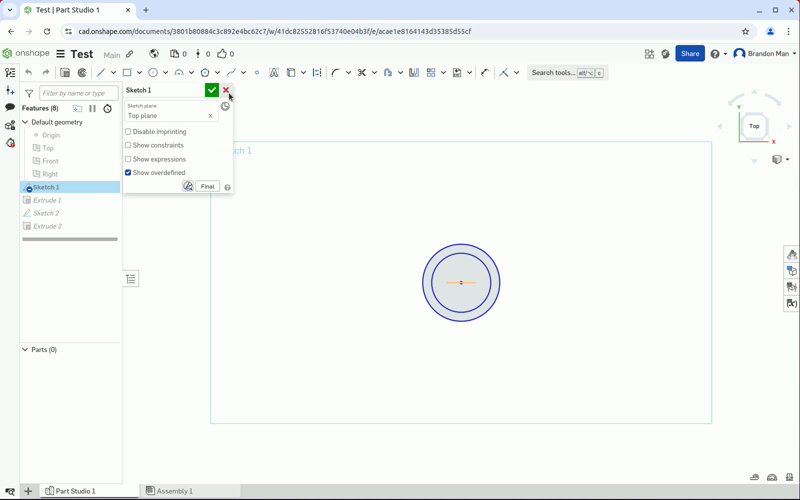
key(shift+s)
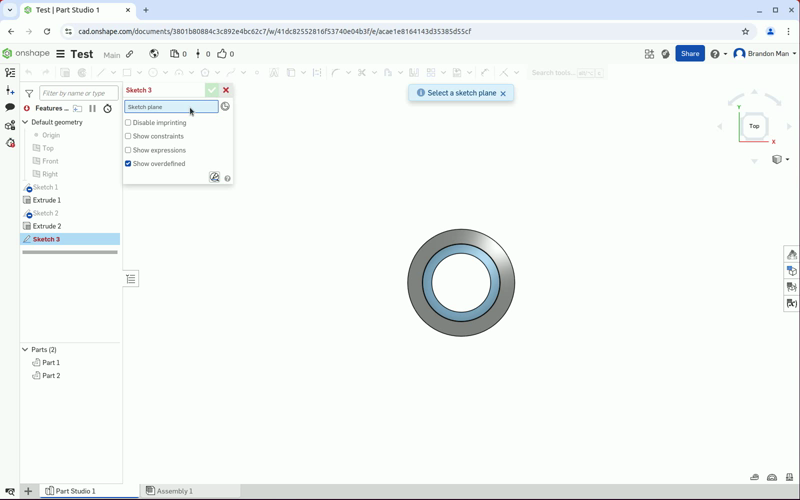
mouse_move(73, 150)
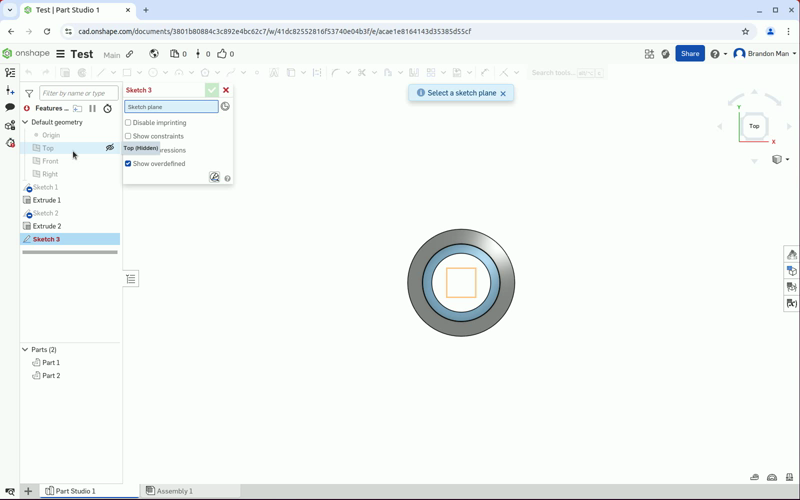
click(73, 150)
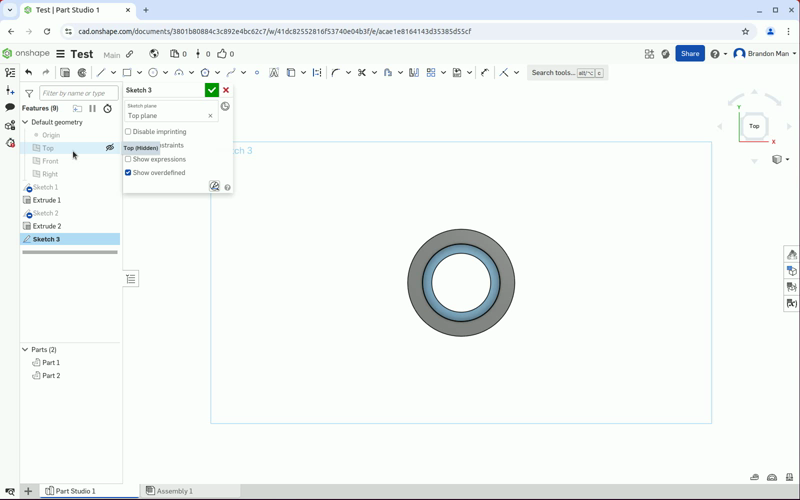
mouse_move(73, 352)
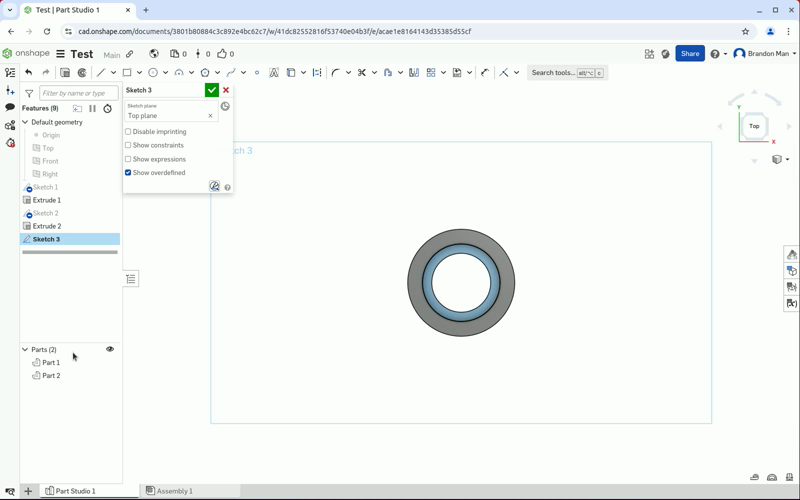
key(y)
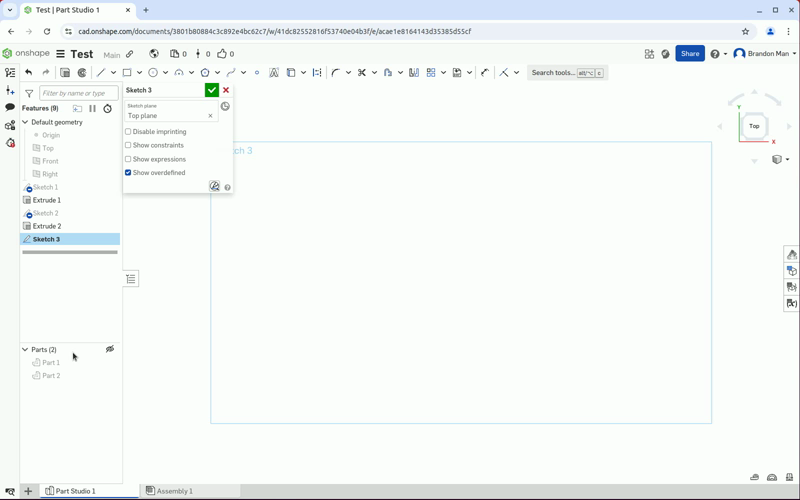
key(c)
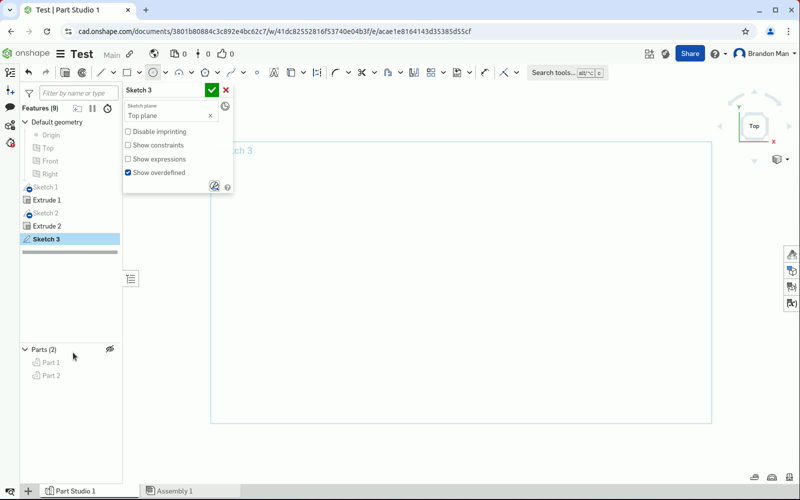
key_down(shift)
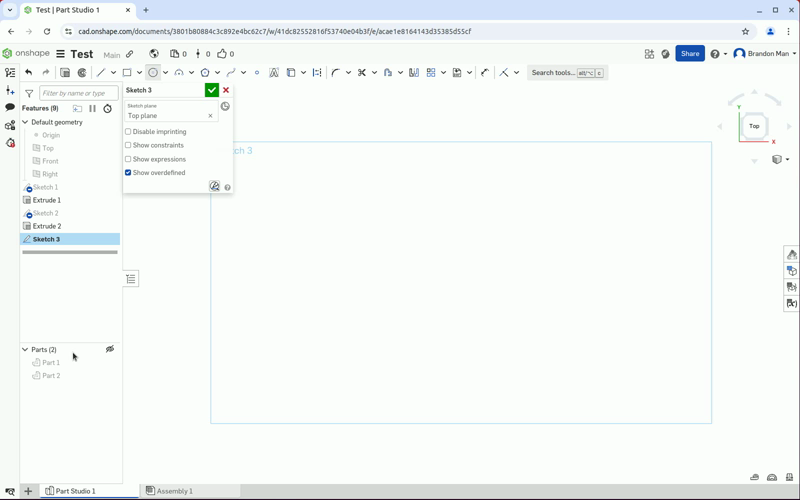
mouse_move(461, 282)
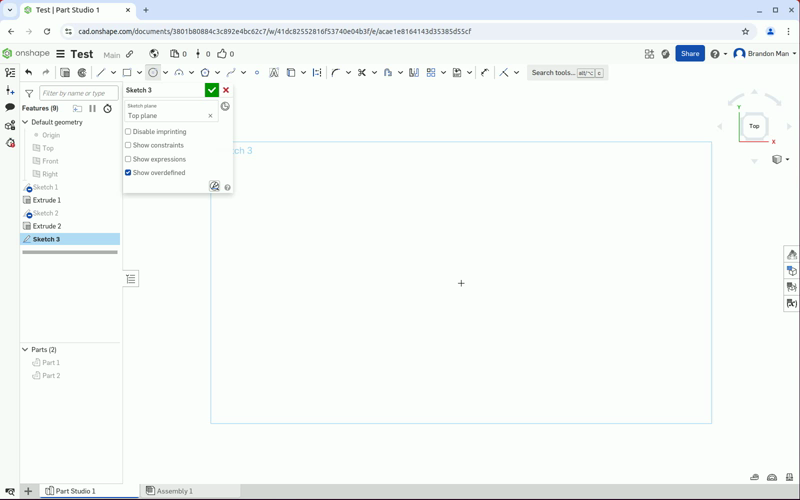
click(461, 282)
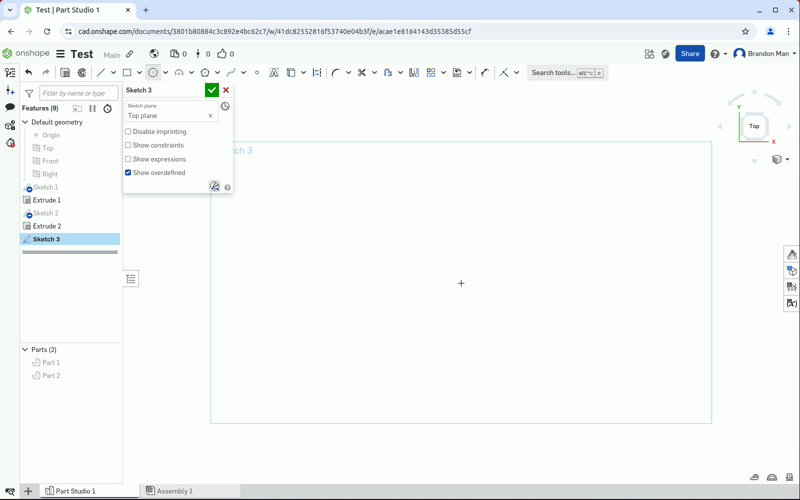
key_up(shift)
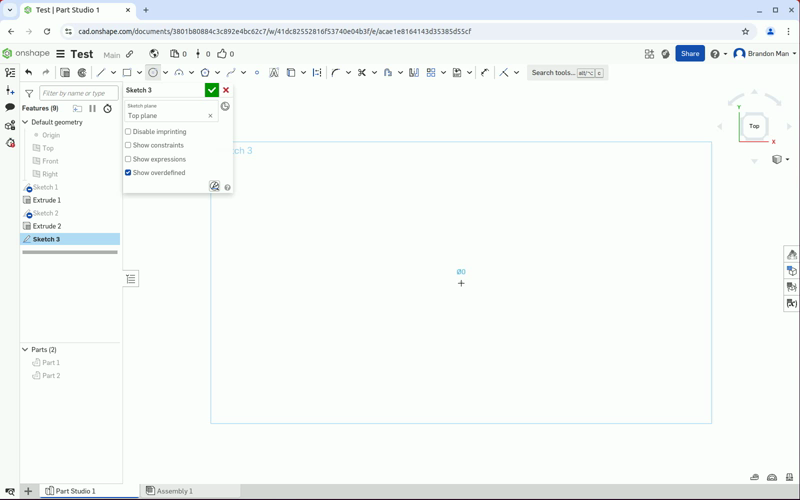
mouse_move(499, 282)
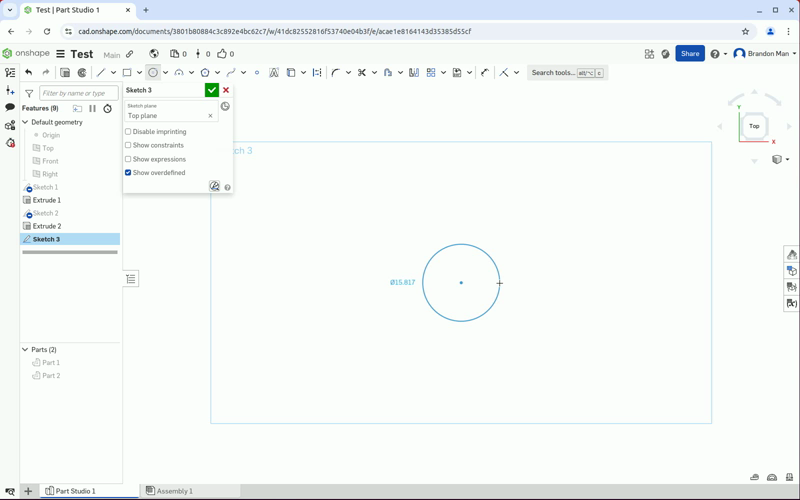
click(499, 282)
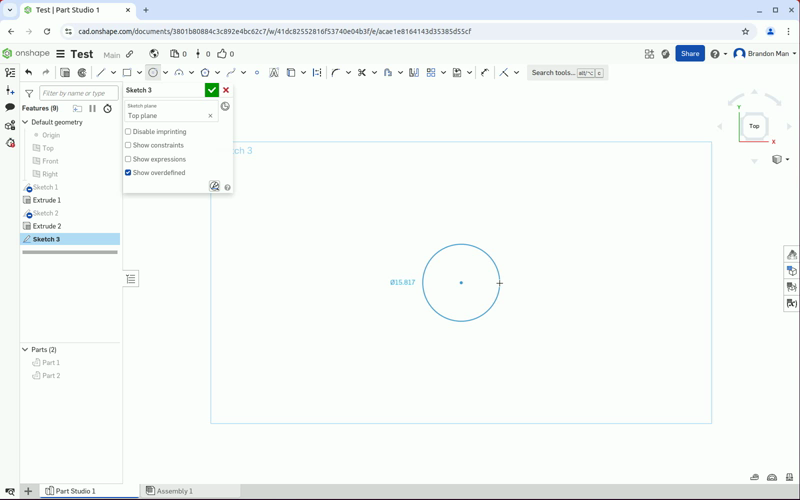
key(esc)
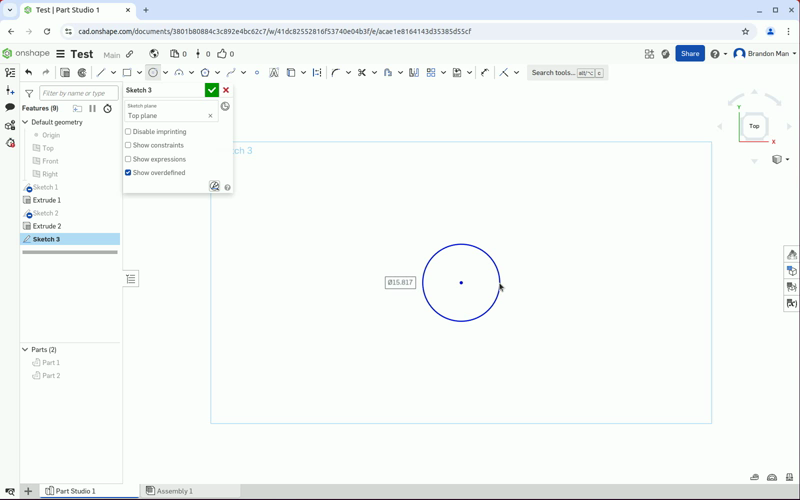
key(c)
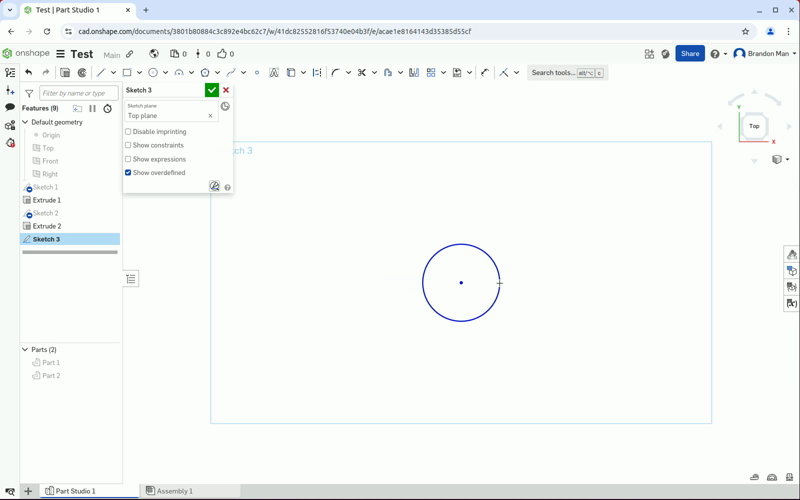
key_down(shift)
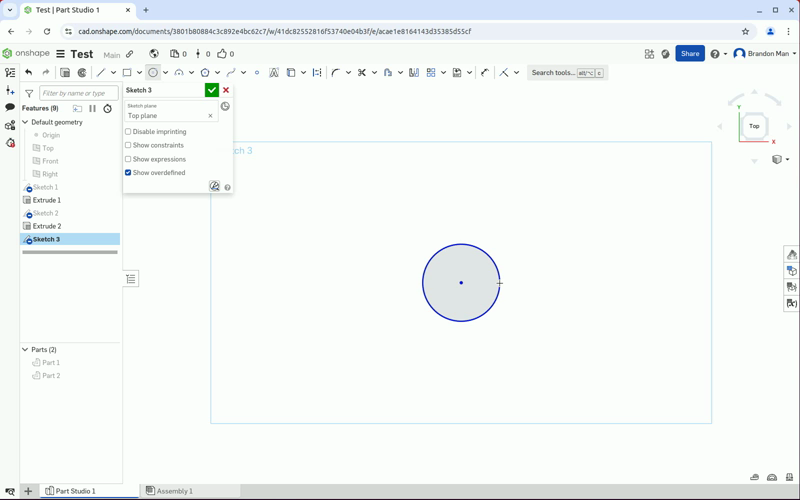
mouse_move(461, 282)
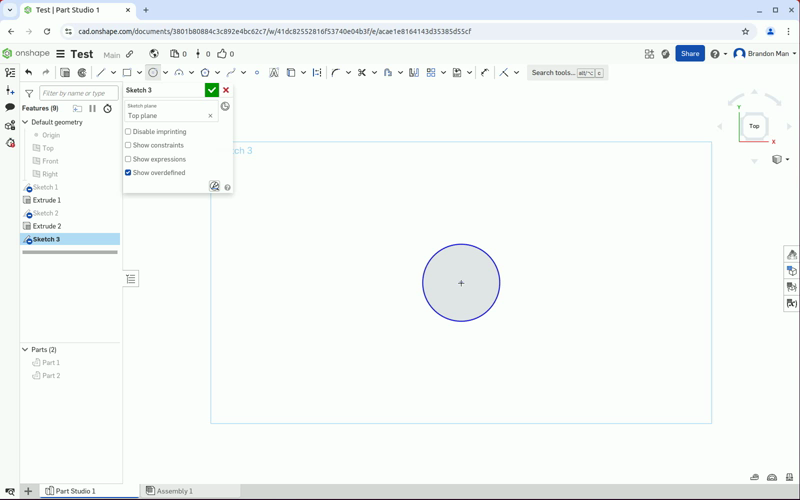
click(461, 282)
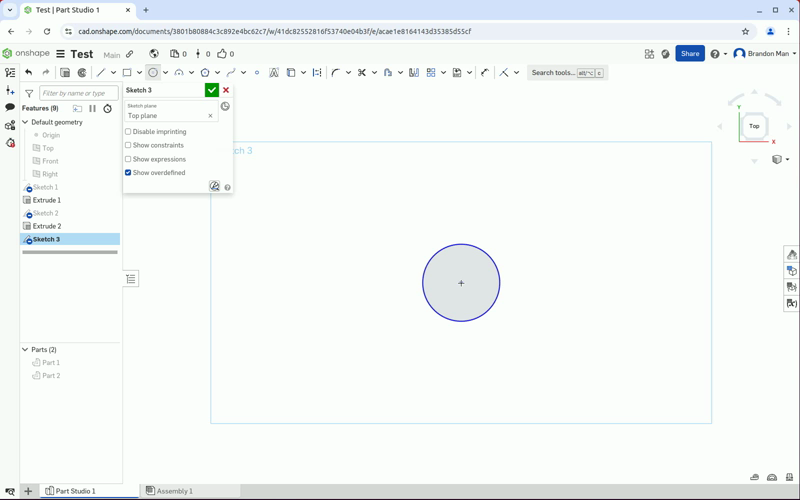
key_up(shift)
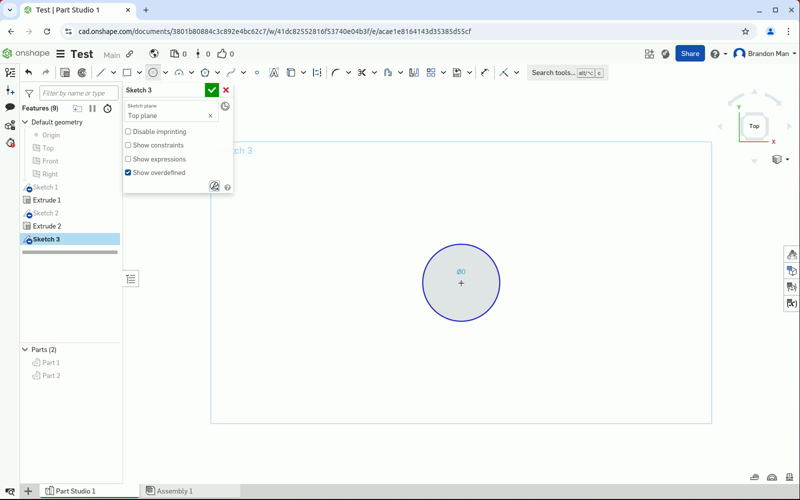
mouse_move(490, 282)
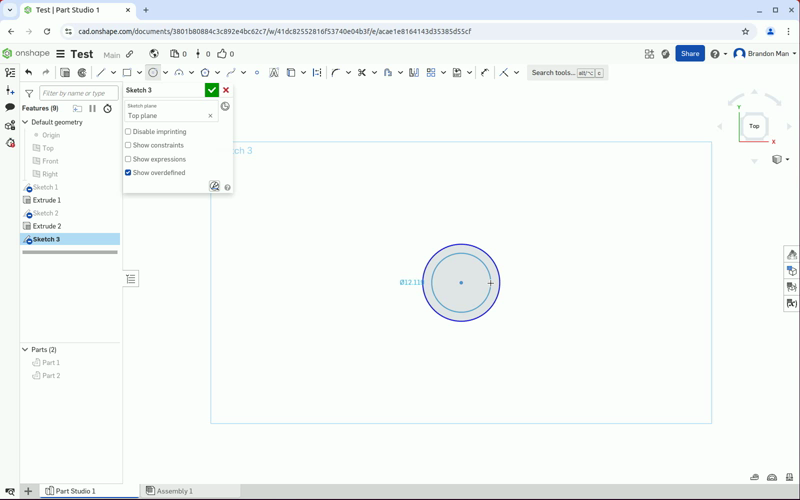
click(490, 282)
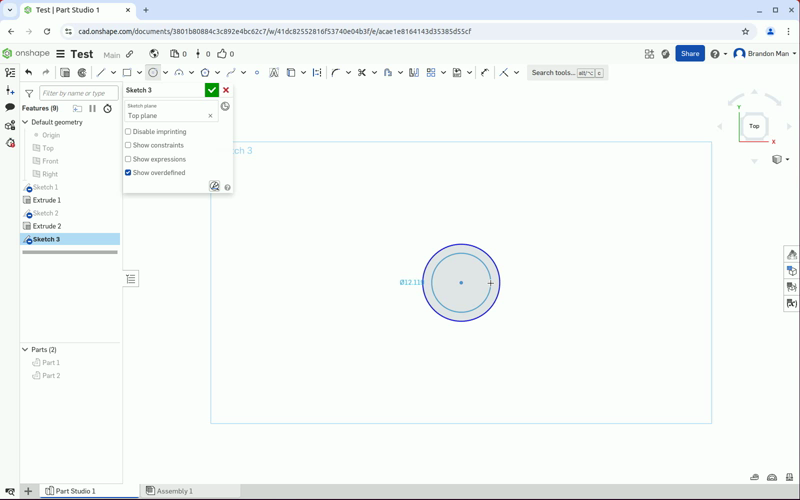
key(esc)
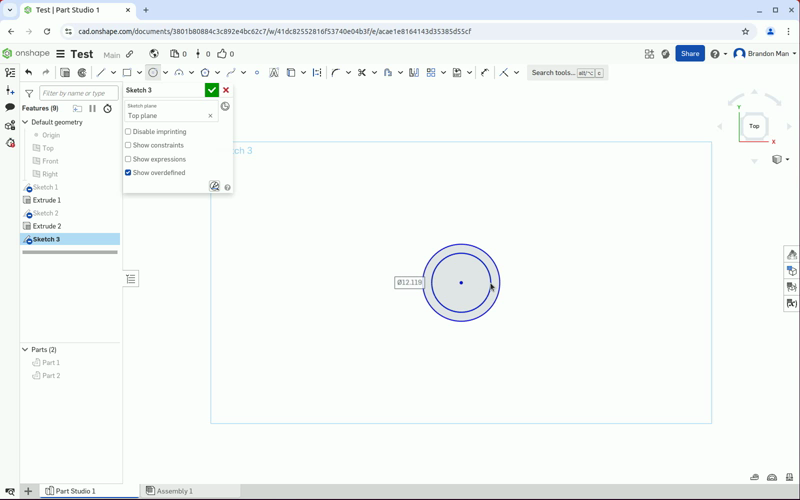
mouse_move(435, 261)
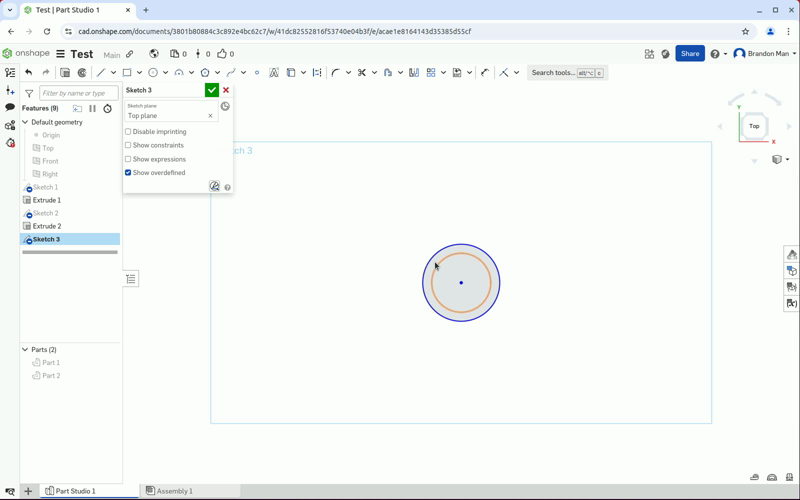
click(435, 261)
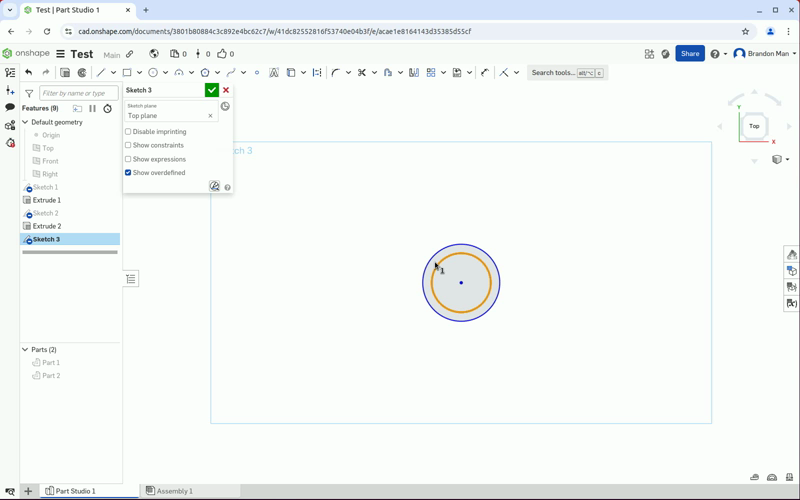
mouse_move(73, 352)
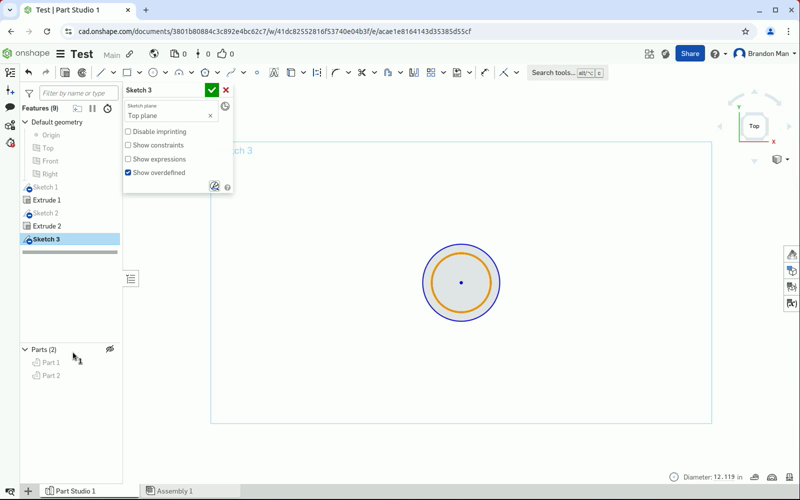
key(shift+y)
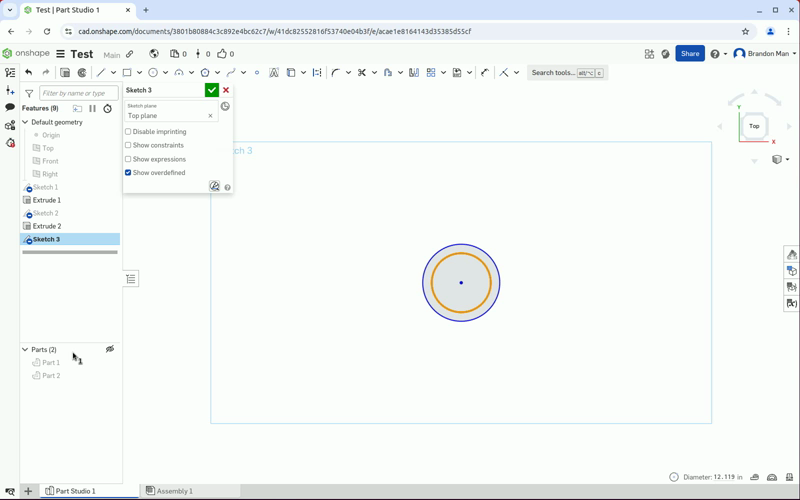
key(shift+e)
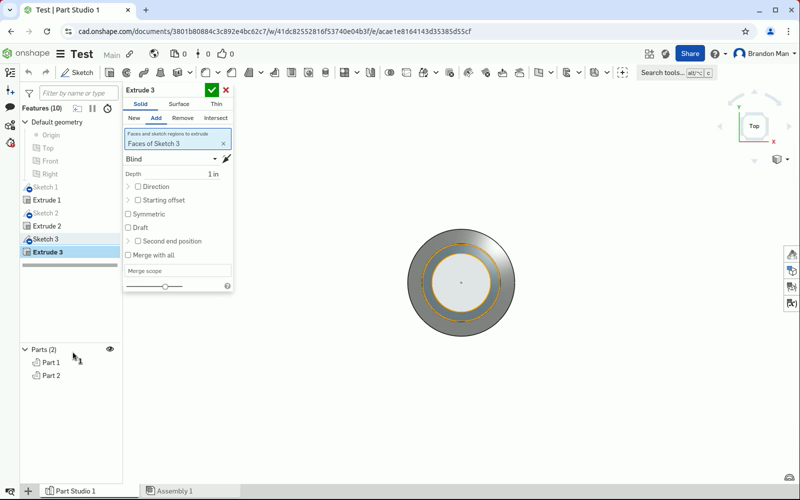
mouse_move(143, 106)
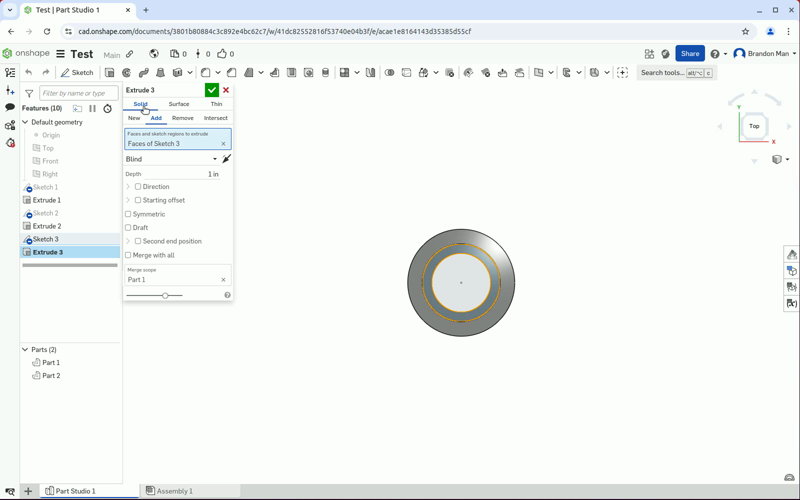
click(143, 106)
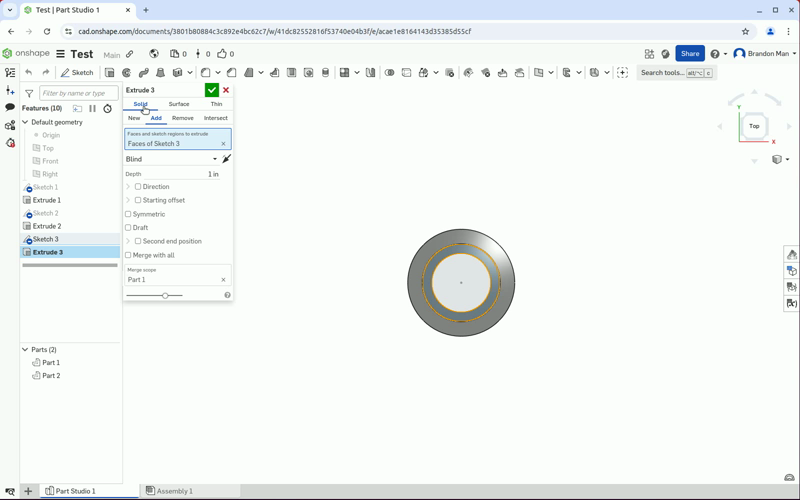
mouse_move(137, 120)
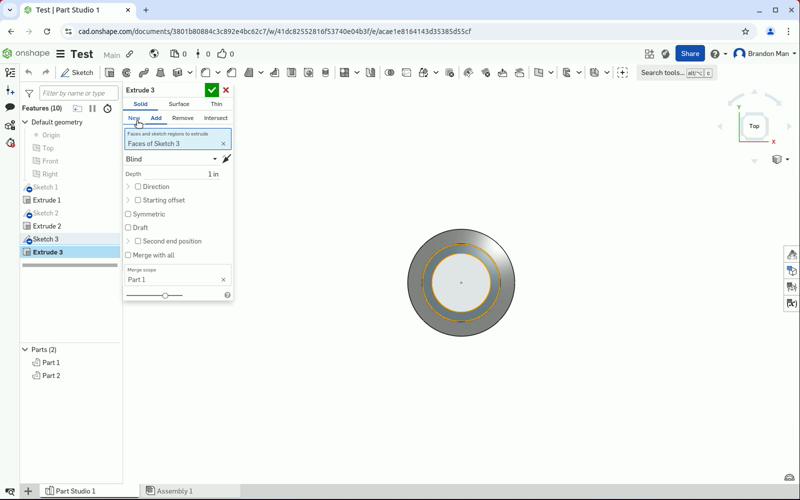
click(137, 120)
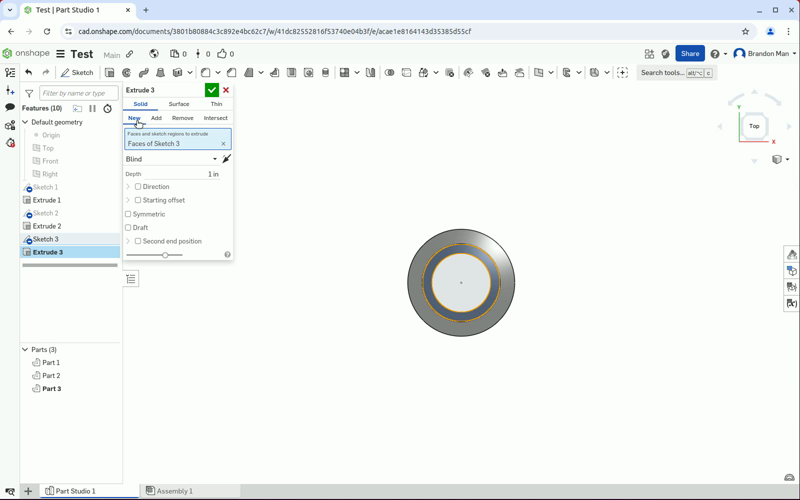
key(tab, 4)
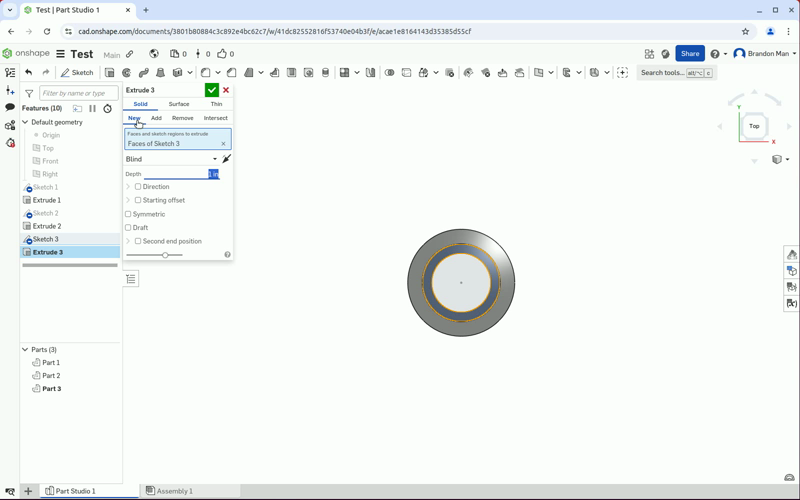
text(2.166)
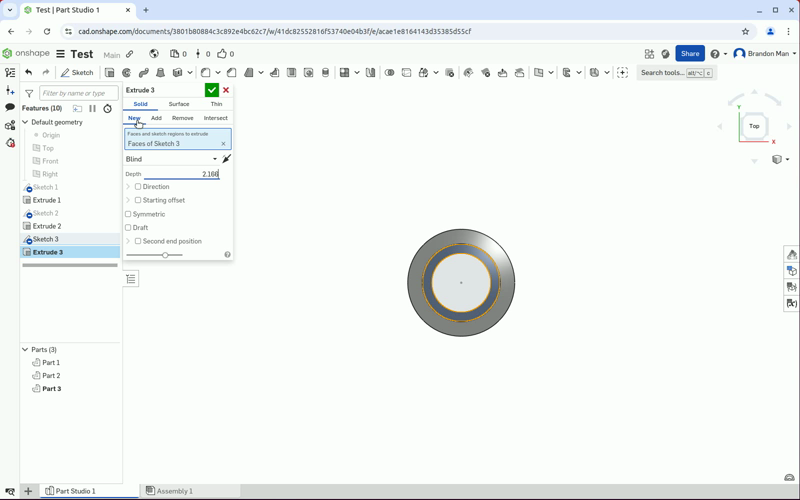
key(enter)
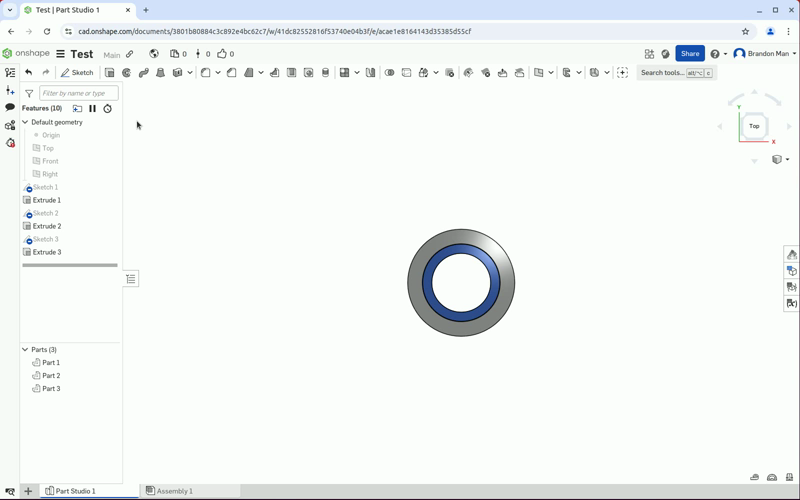
key(shift+h)
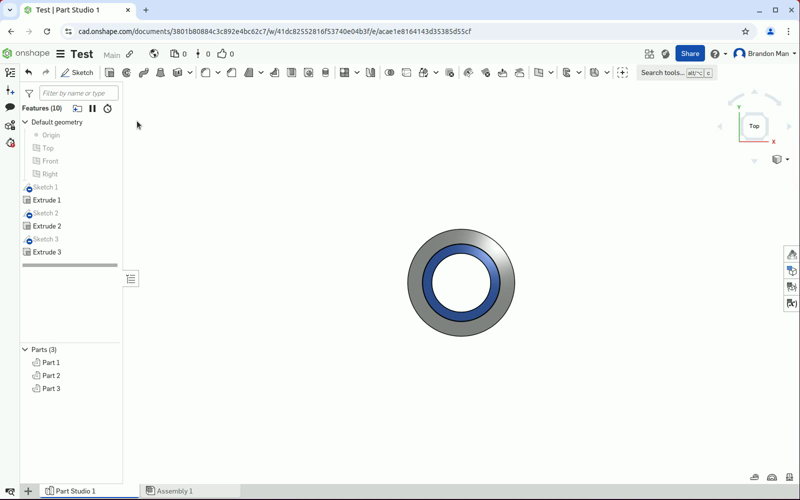
key(shift+h)
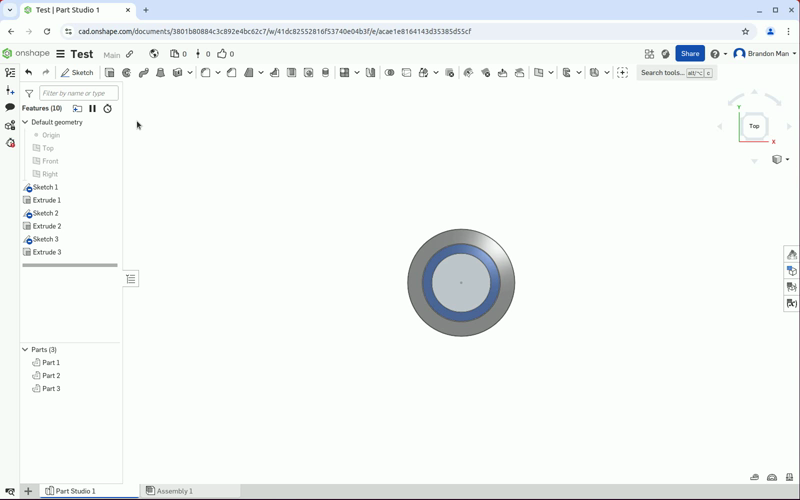
key(shift+7)
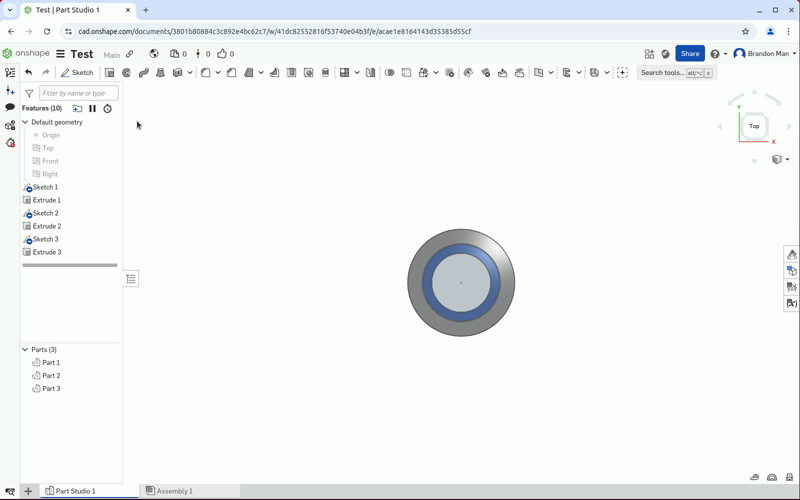
key(up, 3)
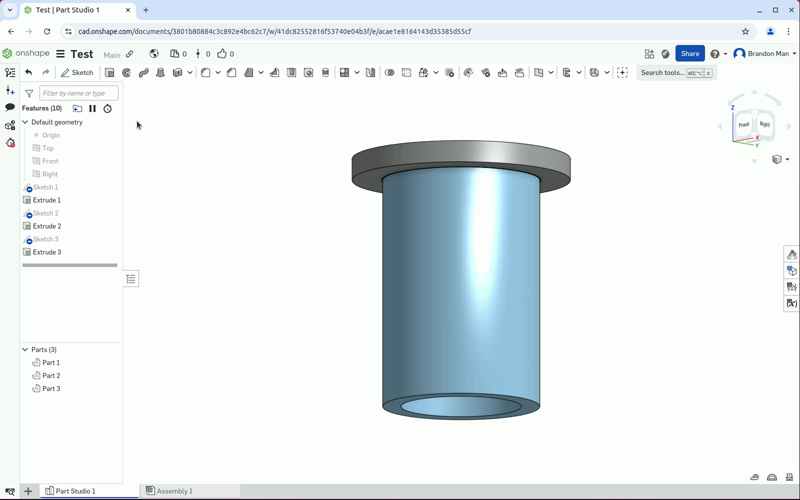
key(left, 3)
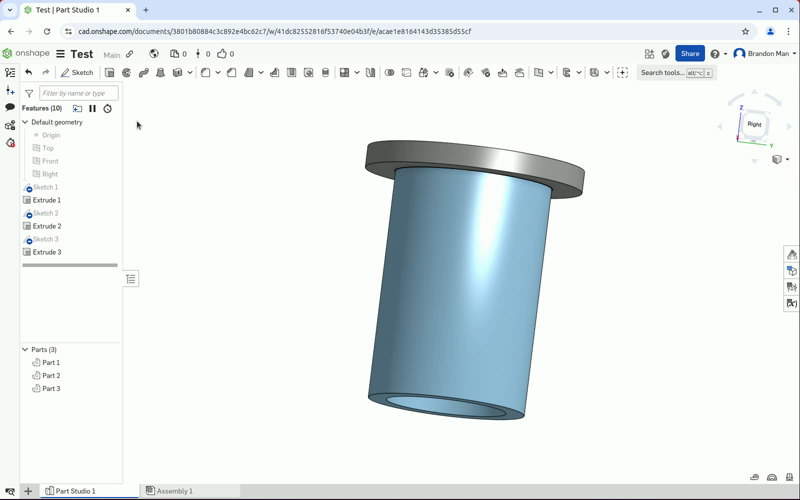
key(right, 3)
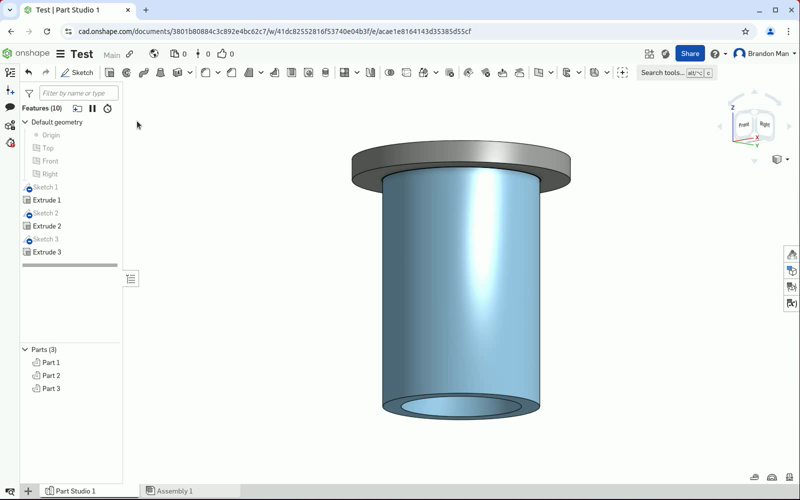
key(down, 3)
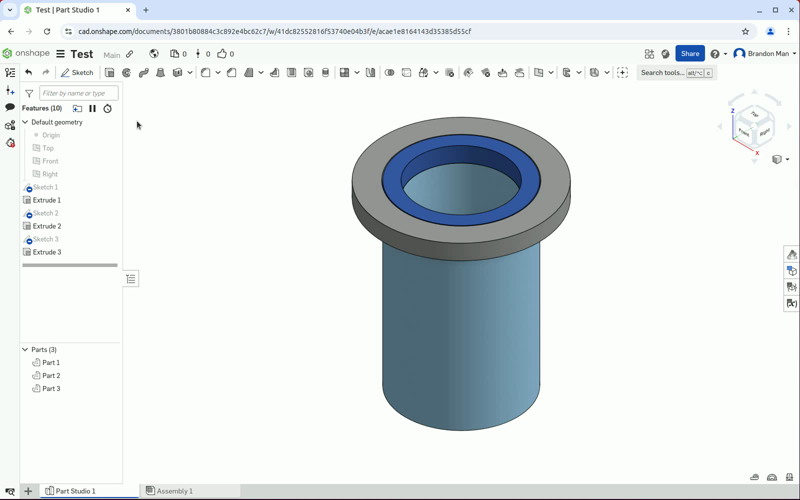
mouse_move(73, 189)
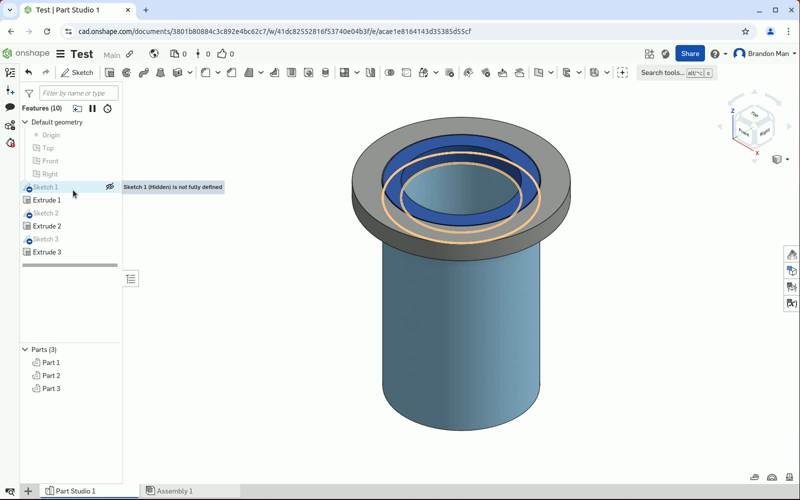
click(73, 189)